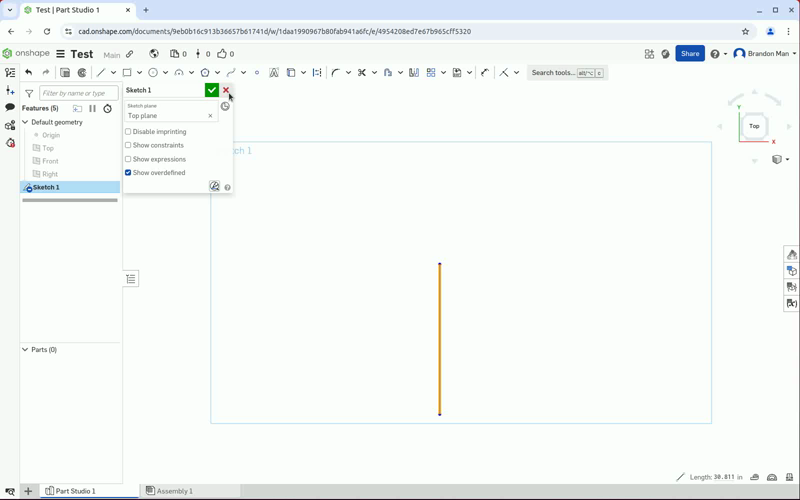
key(shift+h)
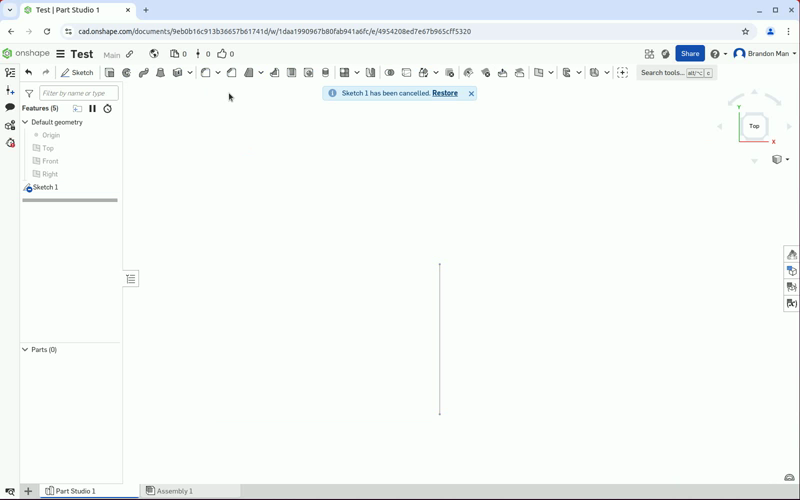
key(shift+s)
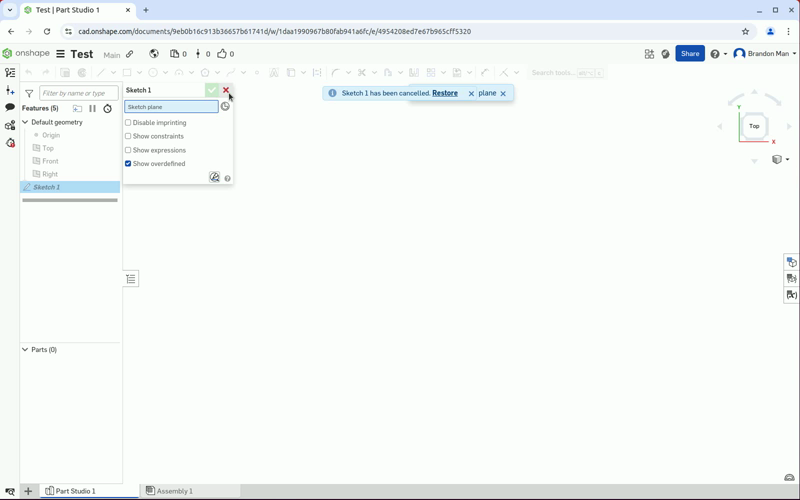
mouse_move(73, 150)
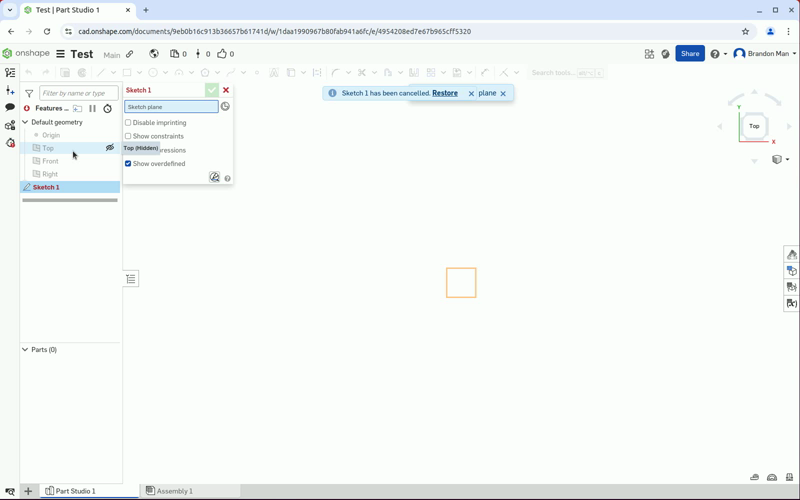
click(73, 150)
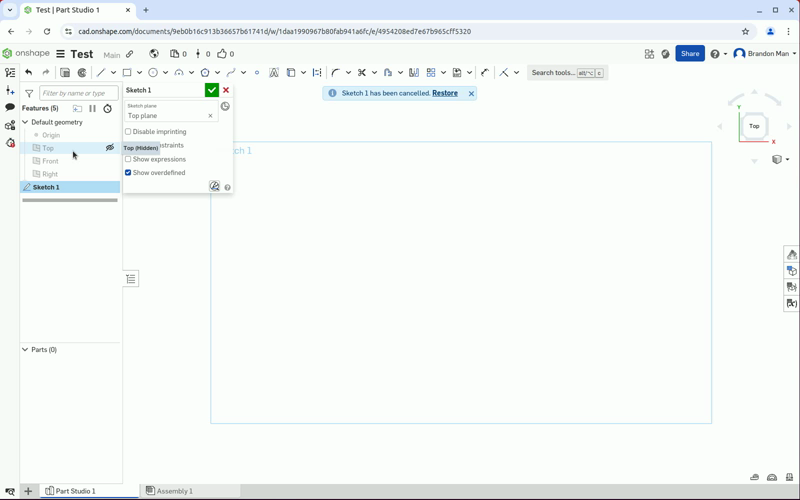
mouse_move(73, 352)
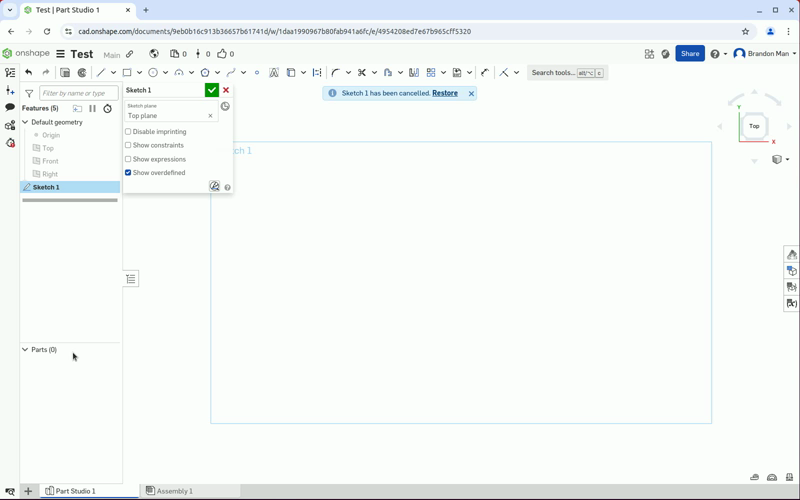
key(y)
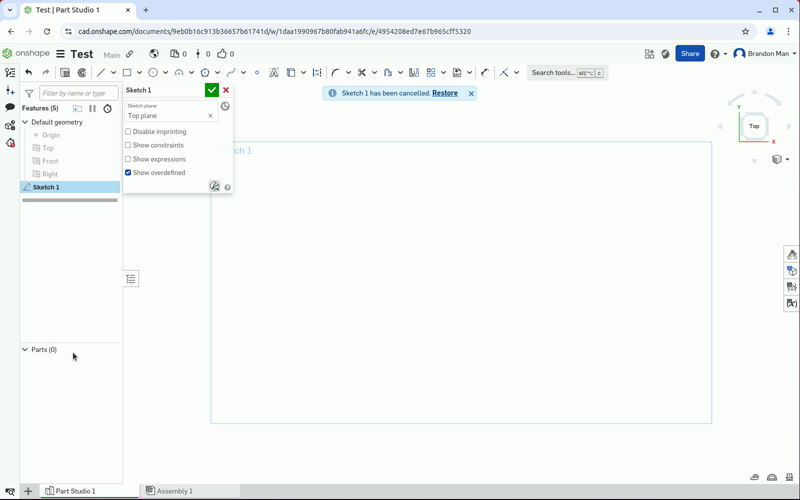
key(l)
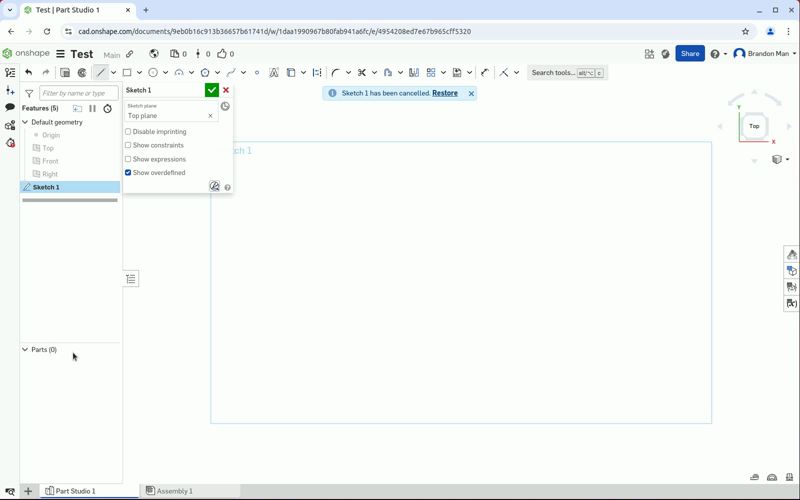
key_down(shift)
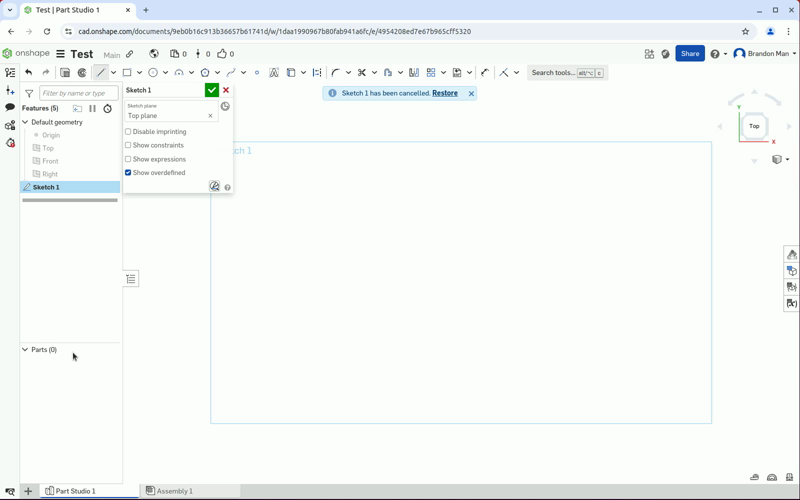
mouse_move(348, 321)
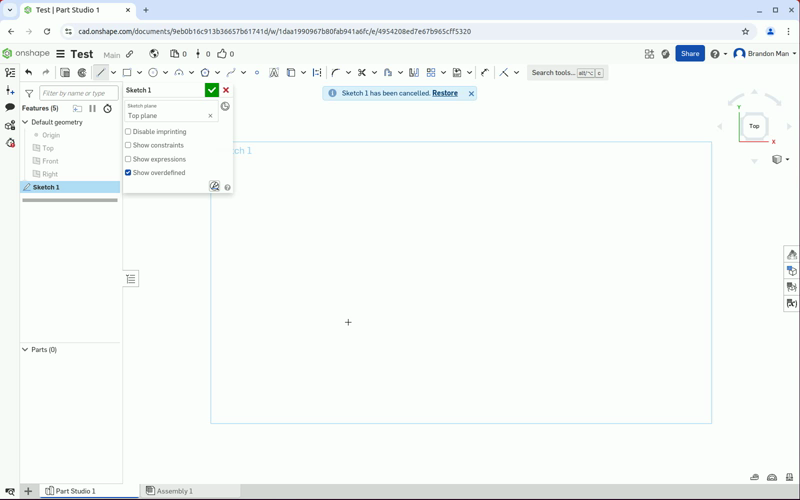
click(348, 321)
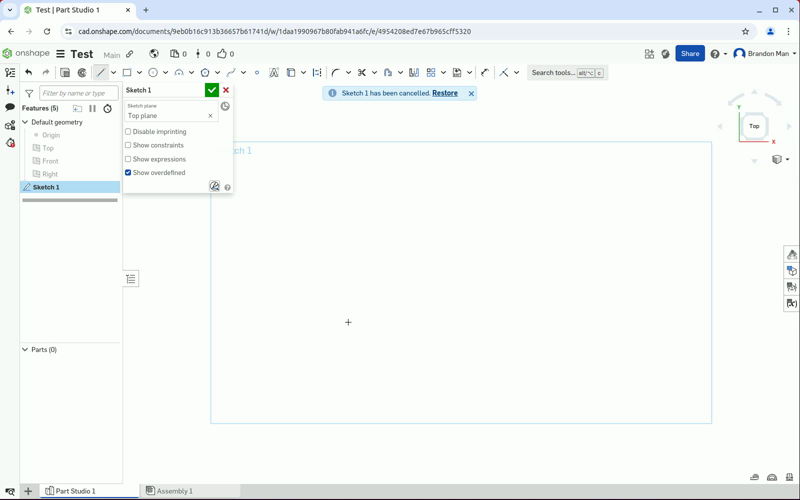
key_up(shift)
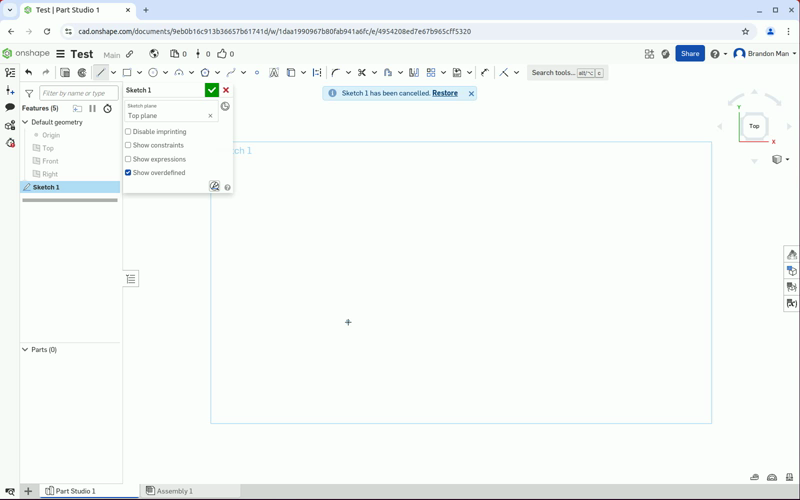
key_down(shift)
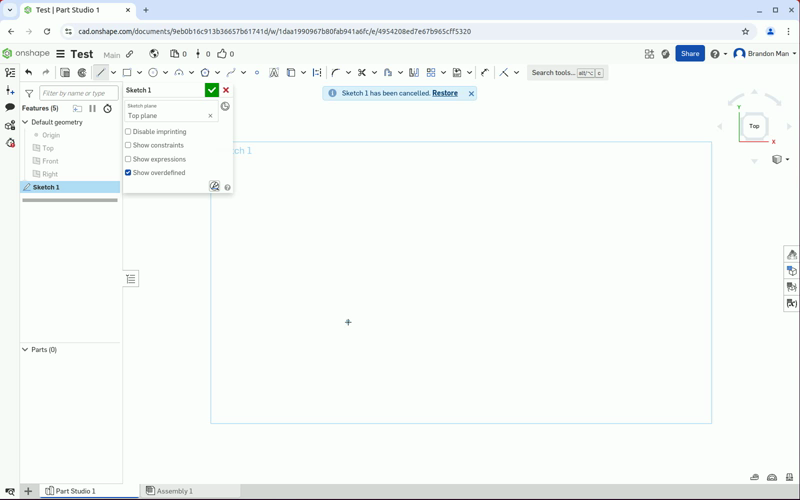
mouse_move(572, 321)
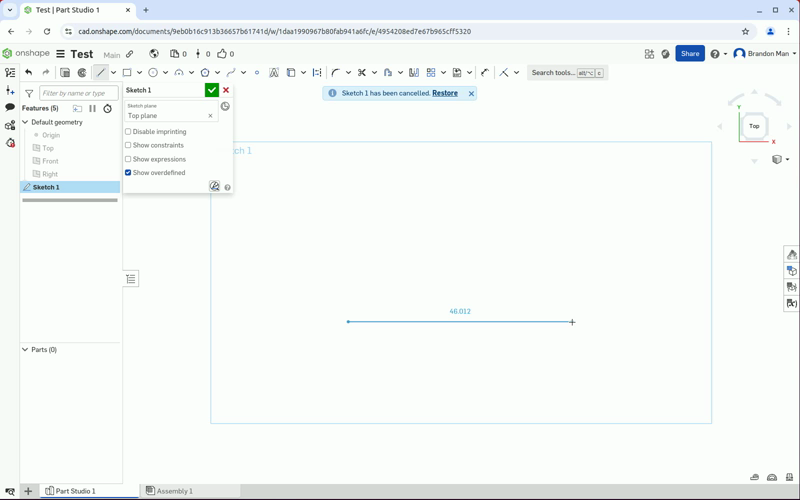
click(572, 321)
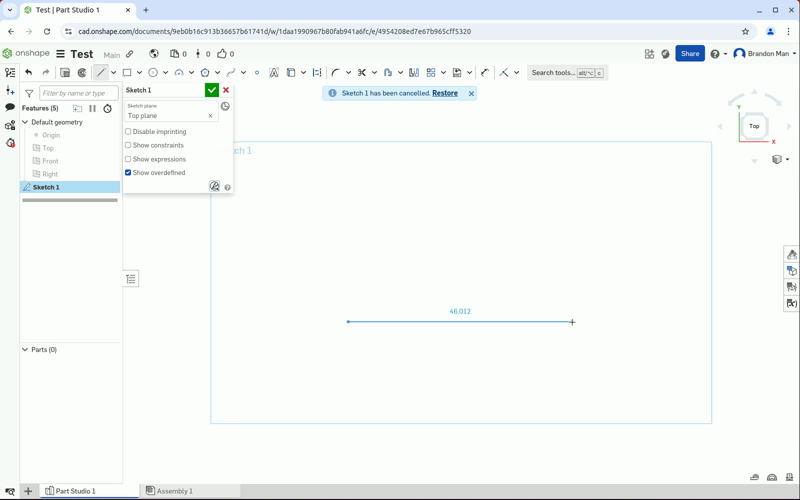
key_up(shift)
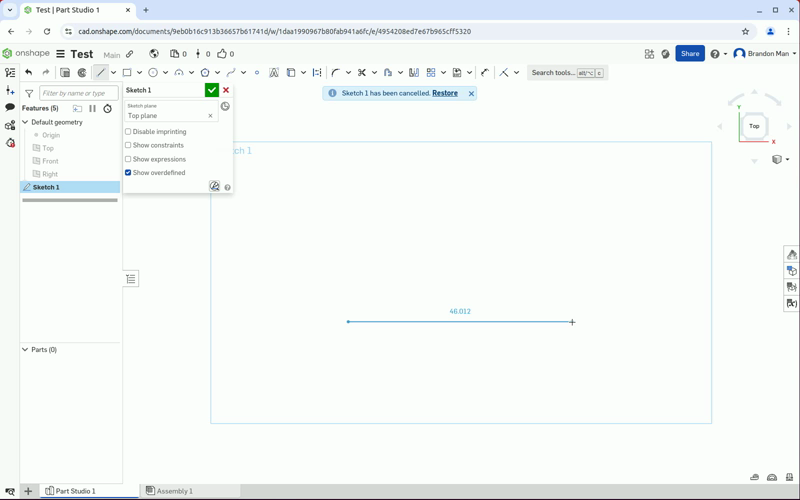
key_down(shift)
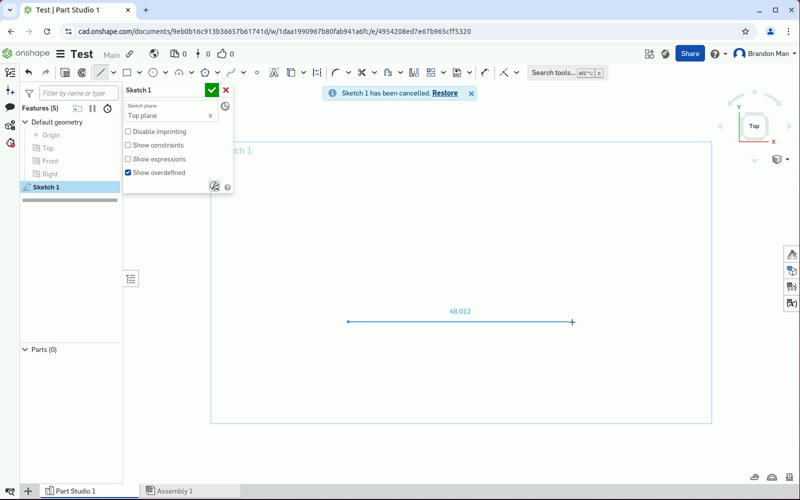
mouse_move(572, 243)
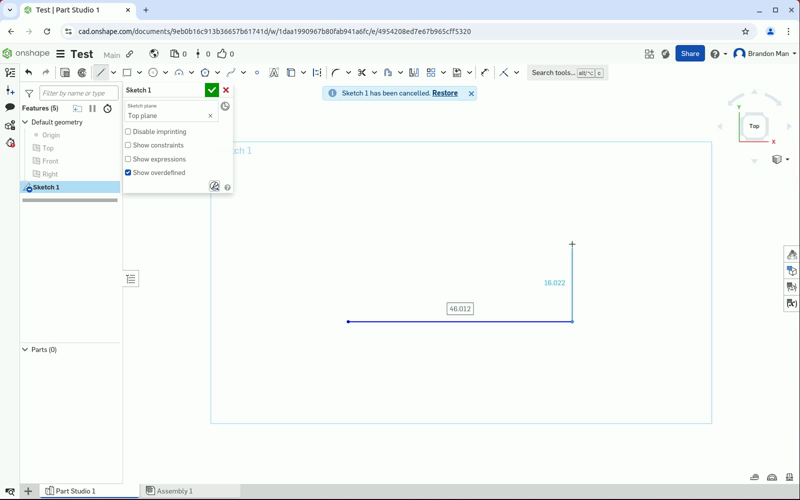
click(572, 243)
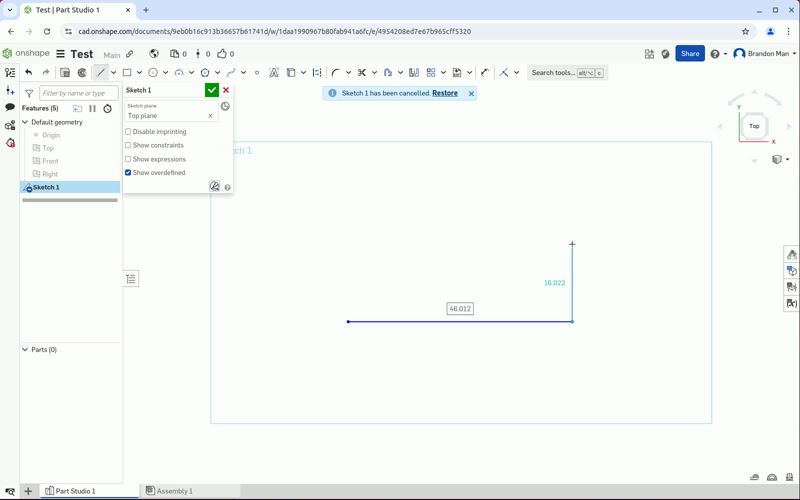
key_up(shift)
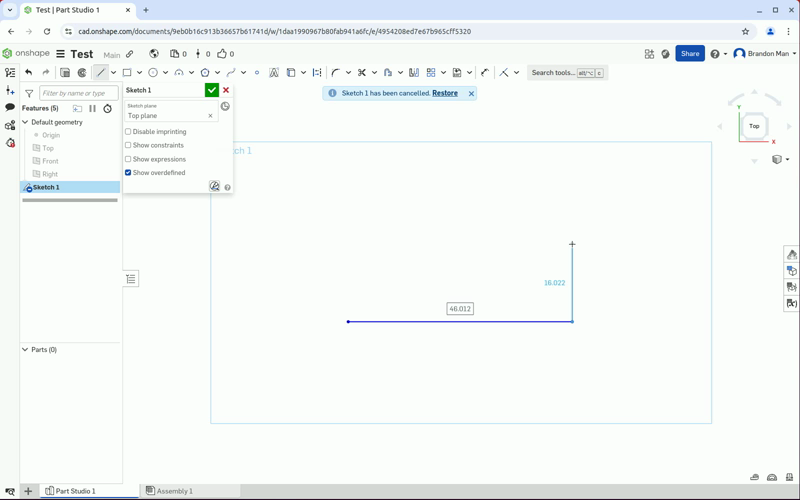
key_down(shift)
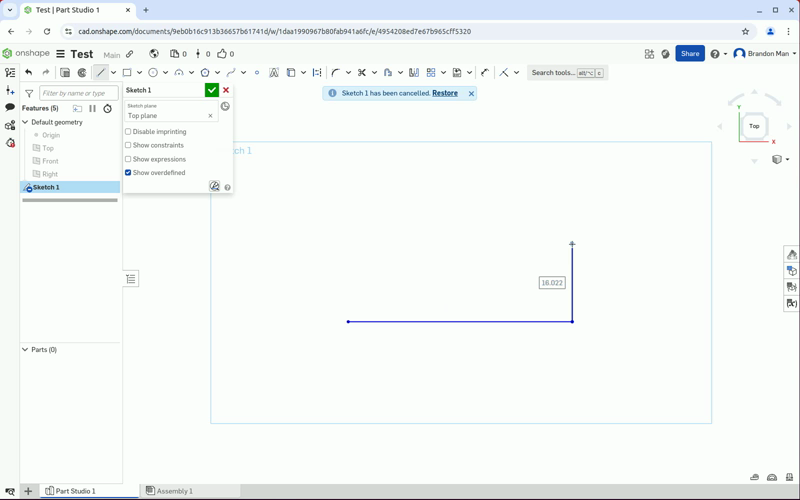
mouse_move(461, 243)
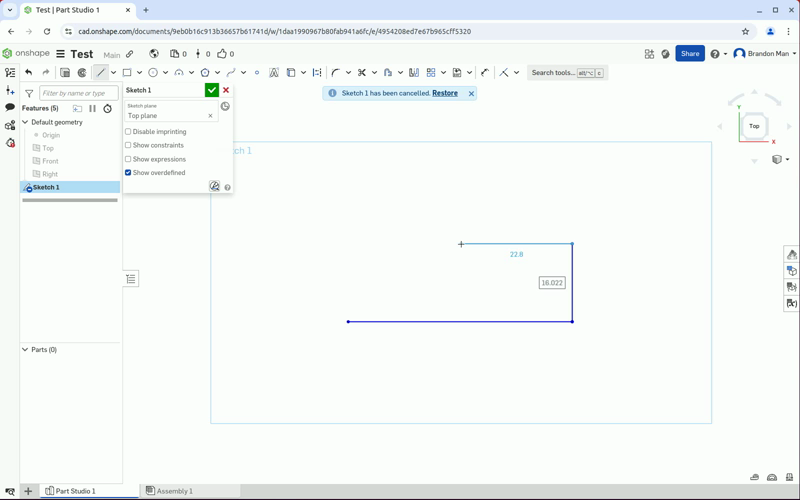
click(461, 243)
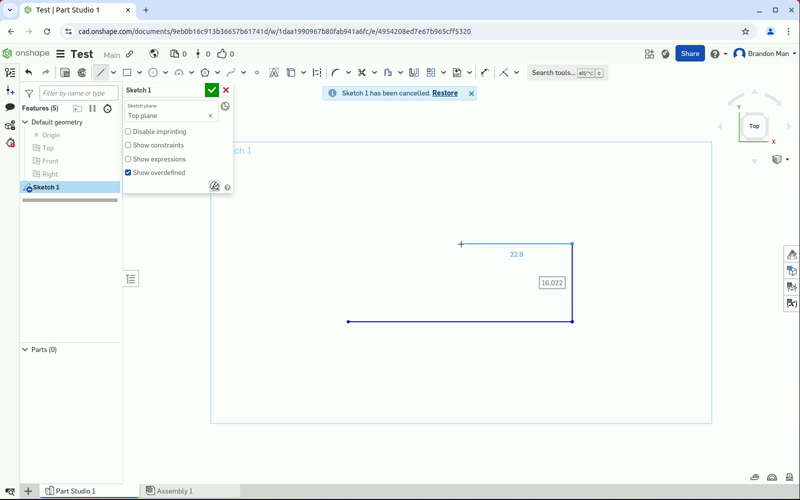
key_up(shift)
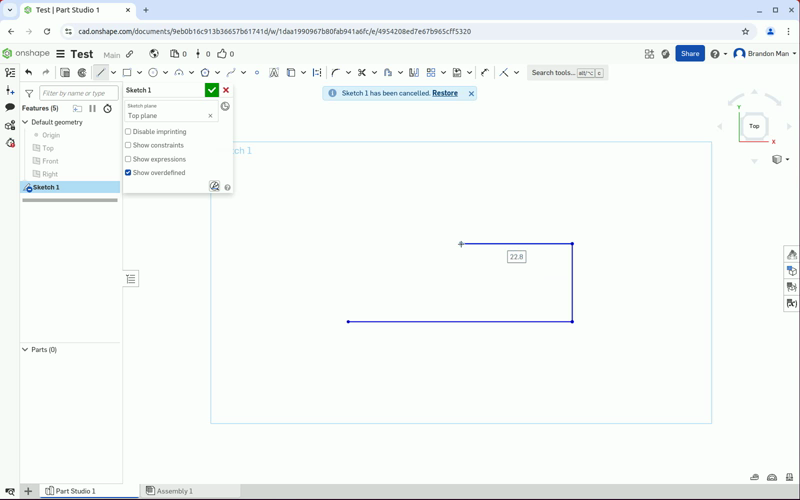
key_down(shift)
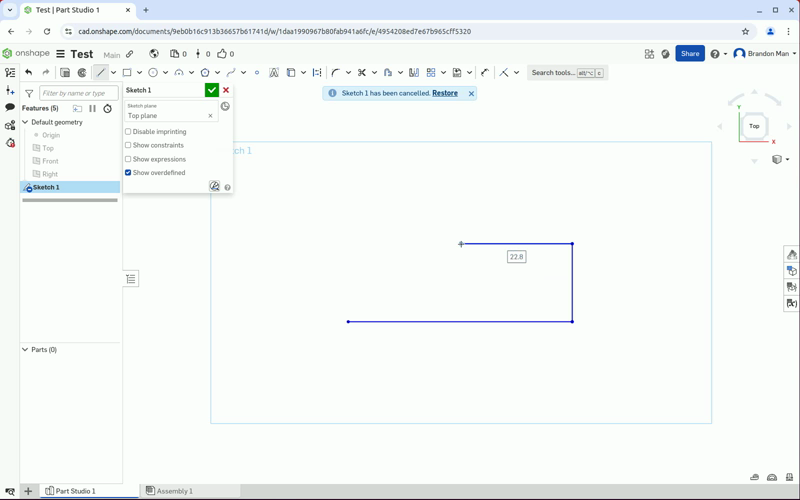
mouse_move(348, 243)
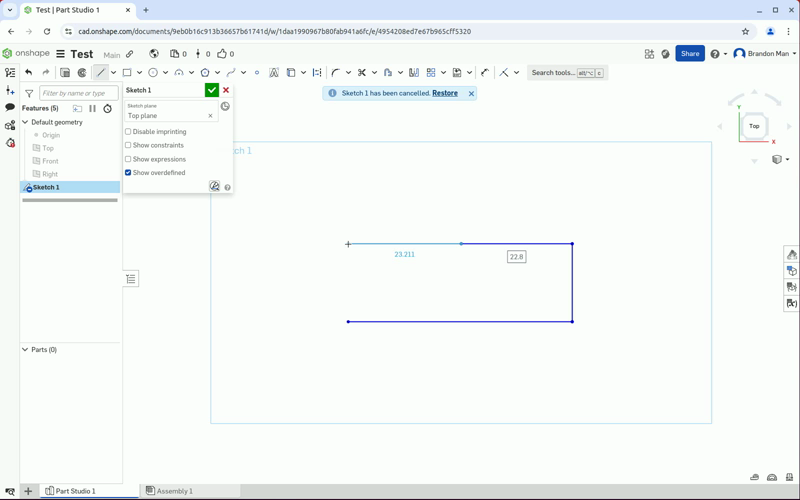
click(348, 243)
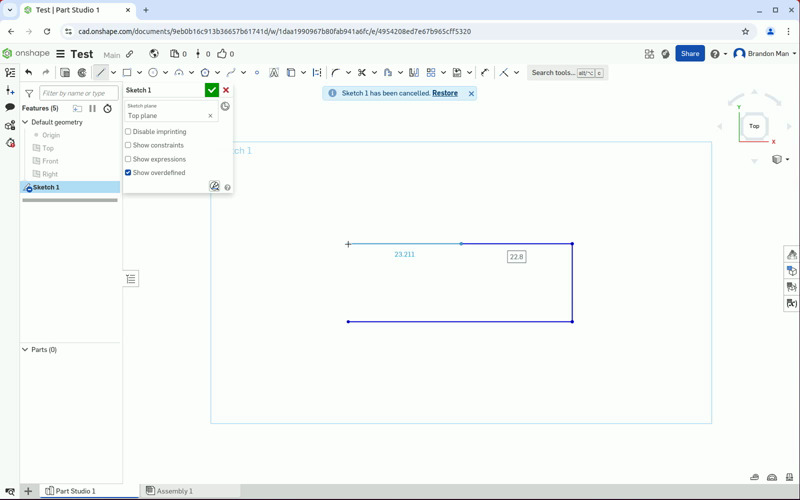
key_up(shift)
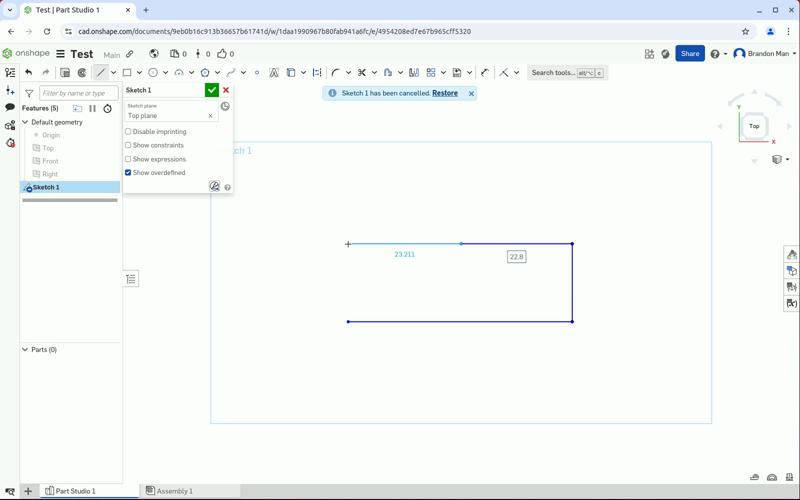
key_down(shift)
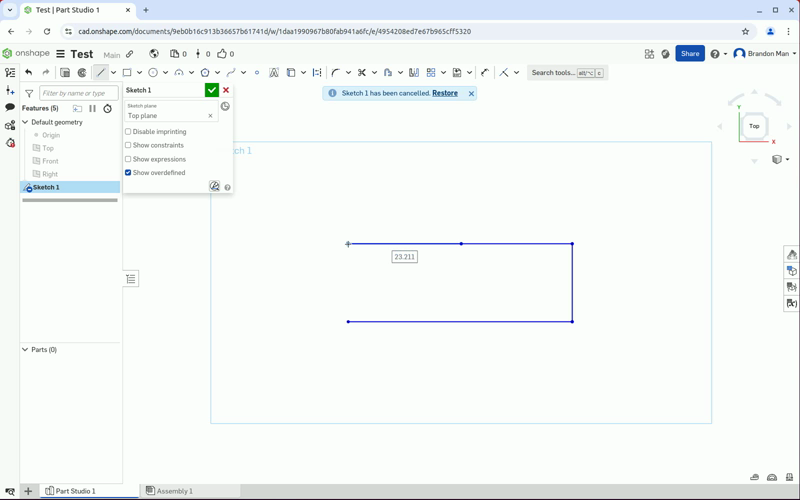
mouse_move(348, 321)
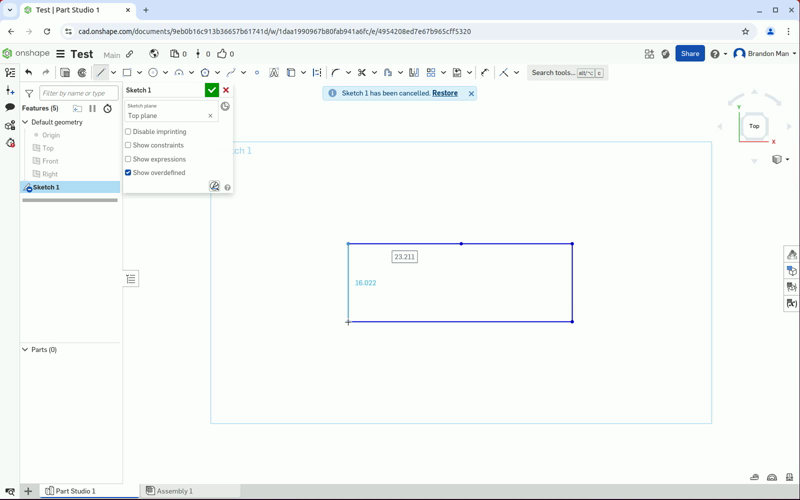
key_up(shift)
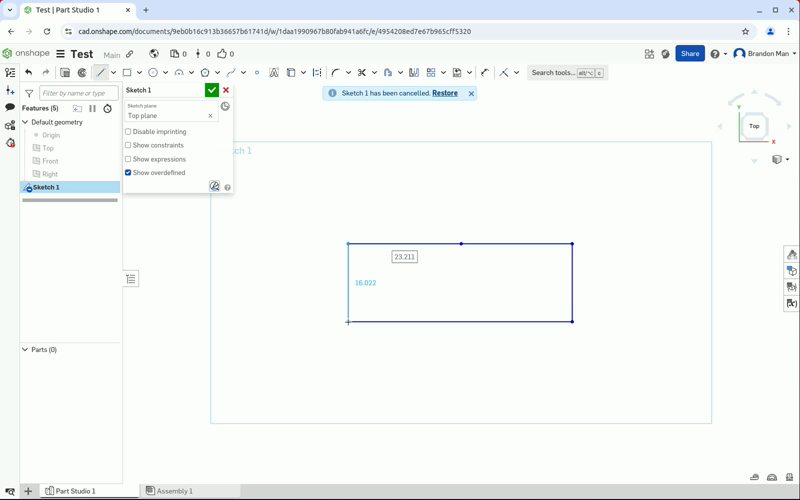
click(348, 321)
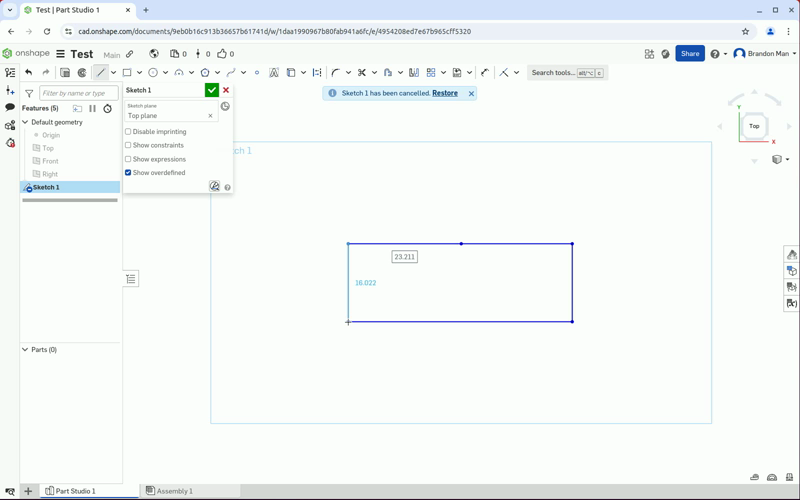
key(esc)
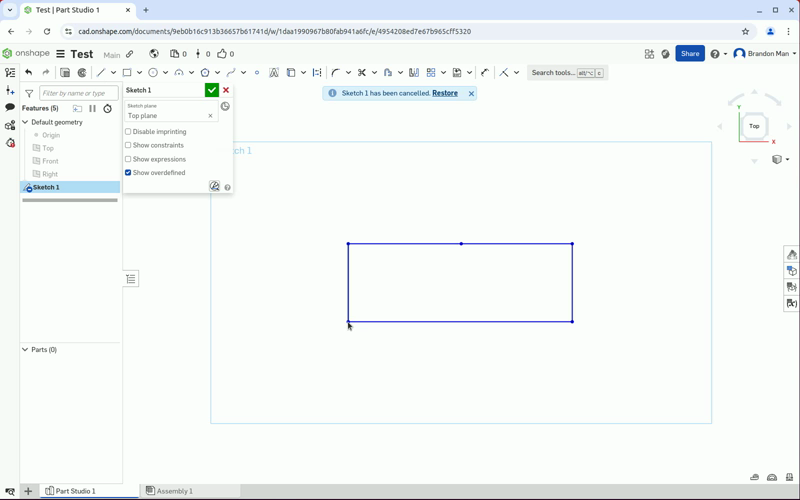
mouse_move(420, 264)
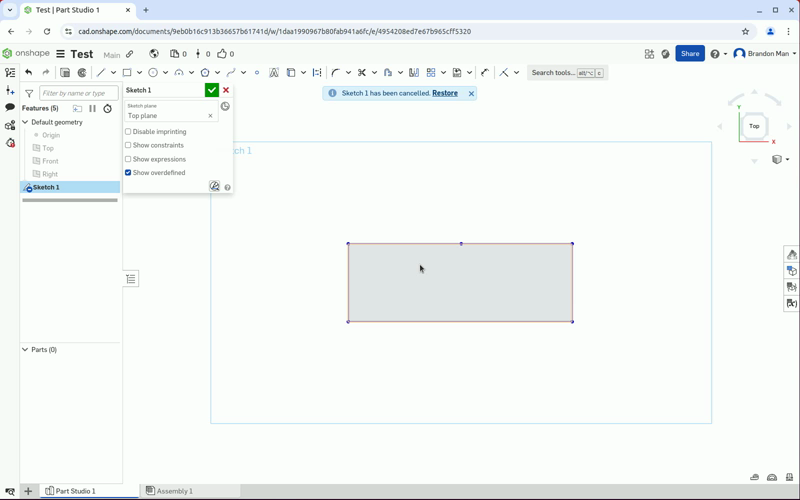
click(420, 264)
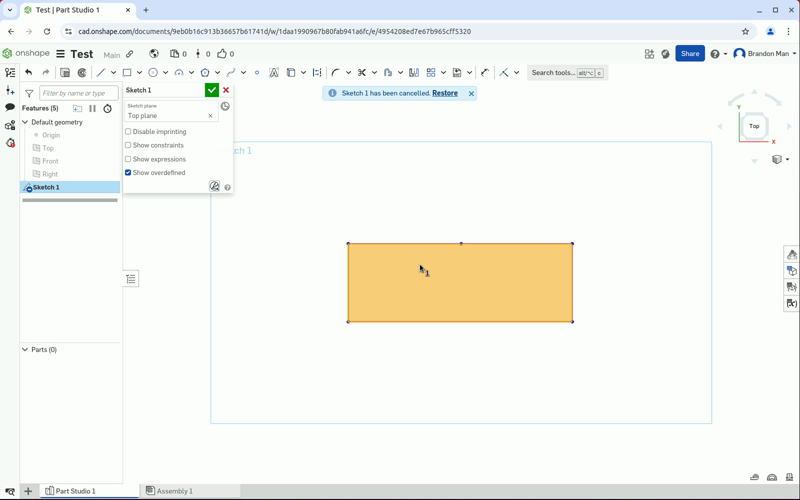
mouse_move(73, 352)
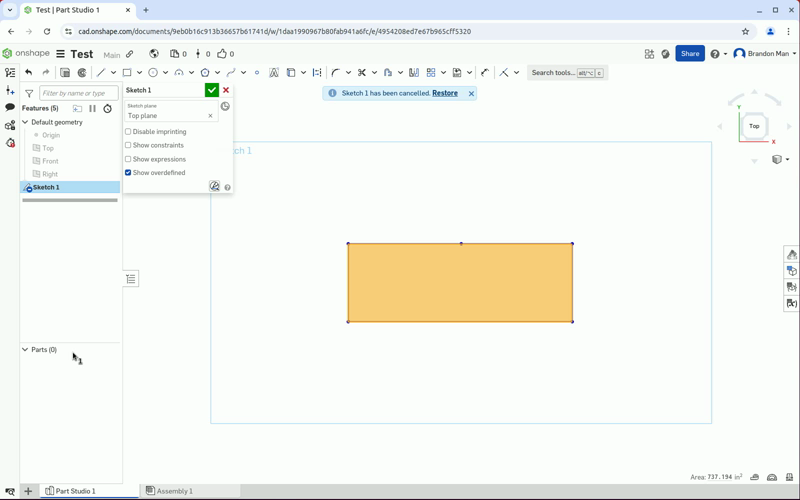
key(shift+y)
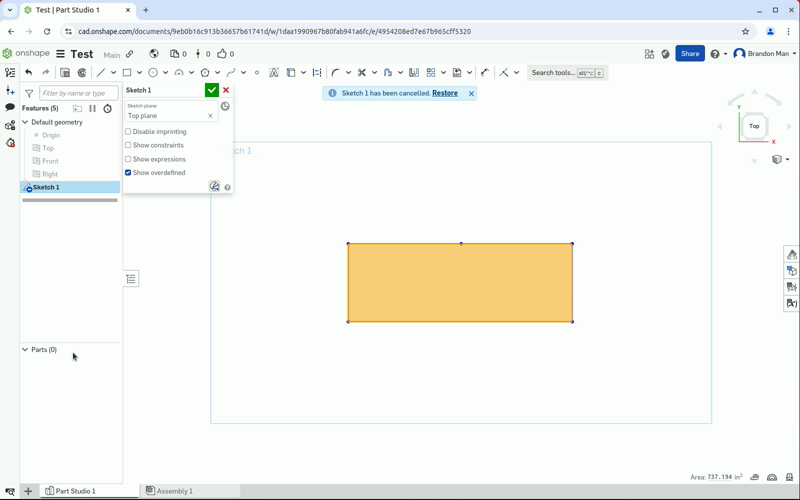
key(shift+e)
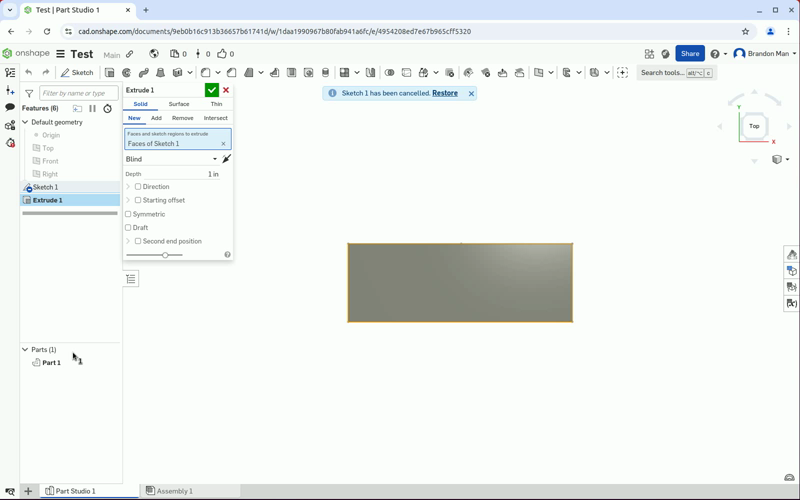
mouse_move(143, 106)
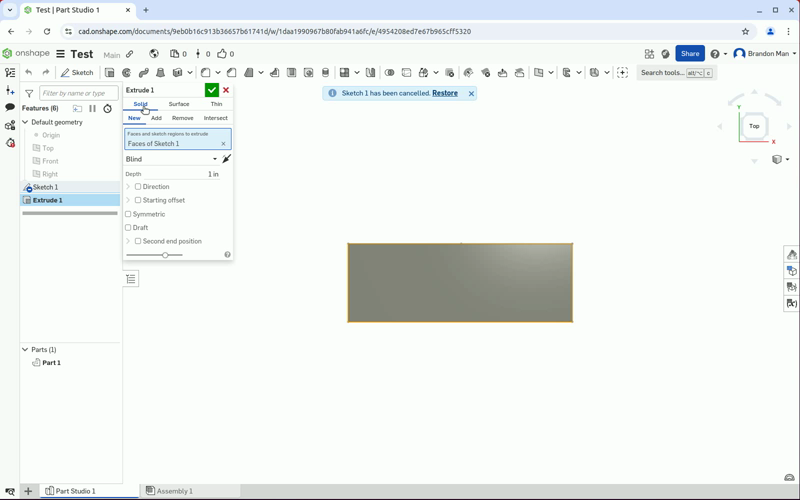
click(143, 106)
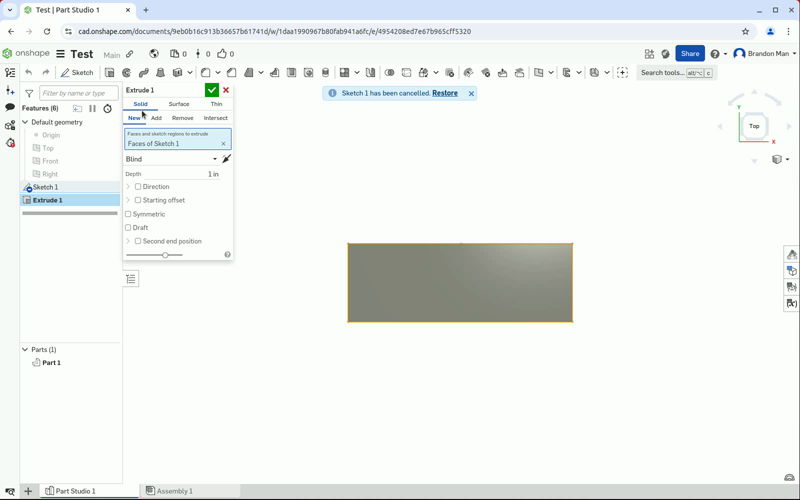
mouse_move(137, 120)
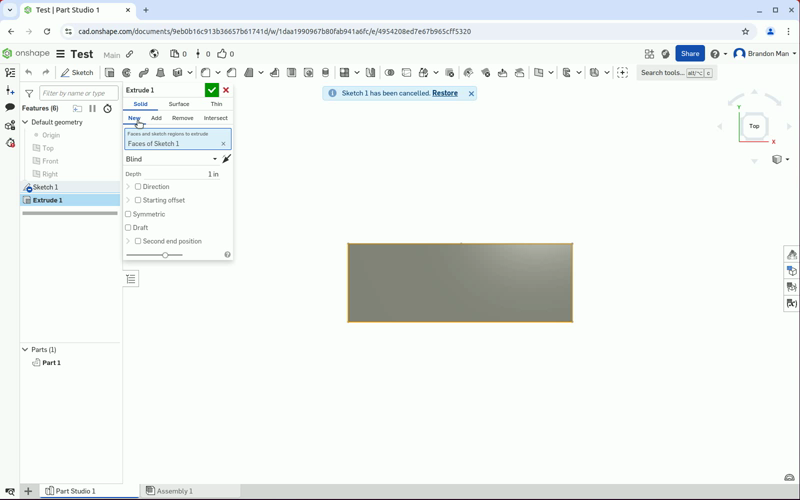
click(137, 120)
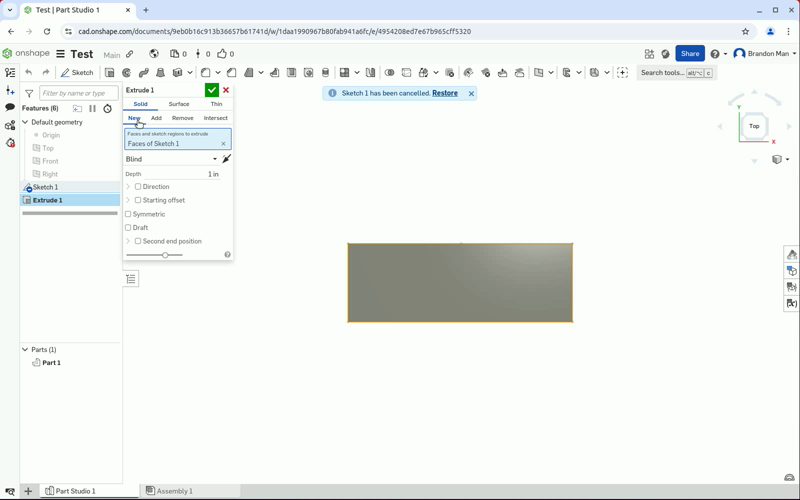
key(tab, 4)
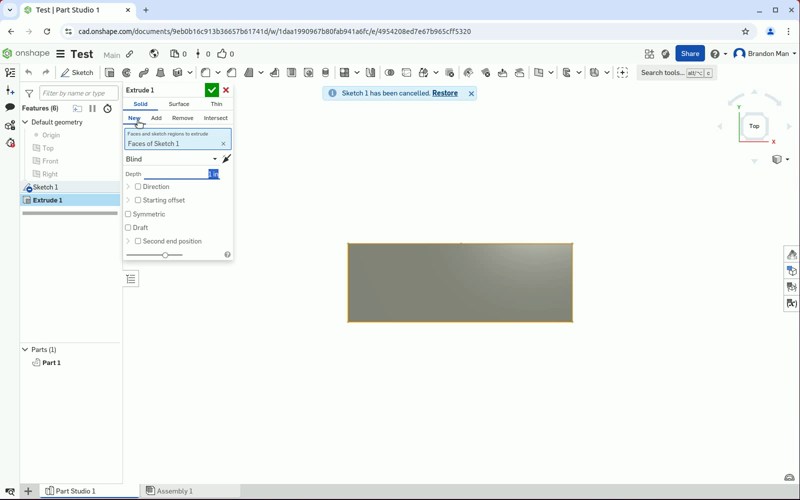
text(0.722)
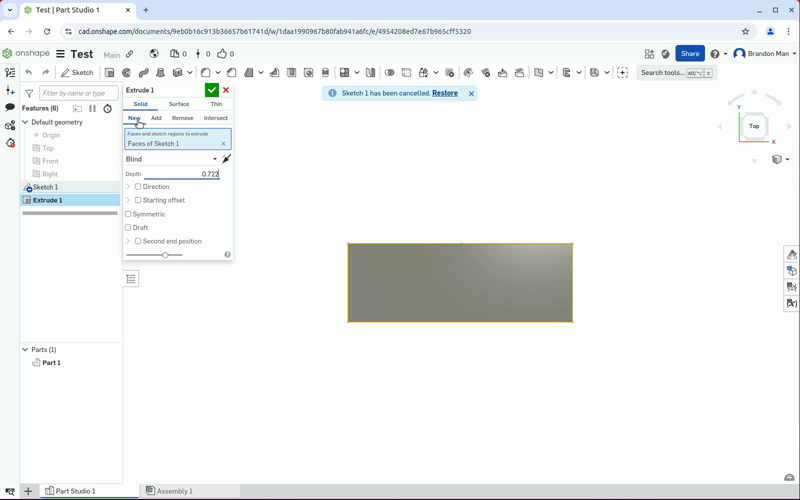
key(enter)
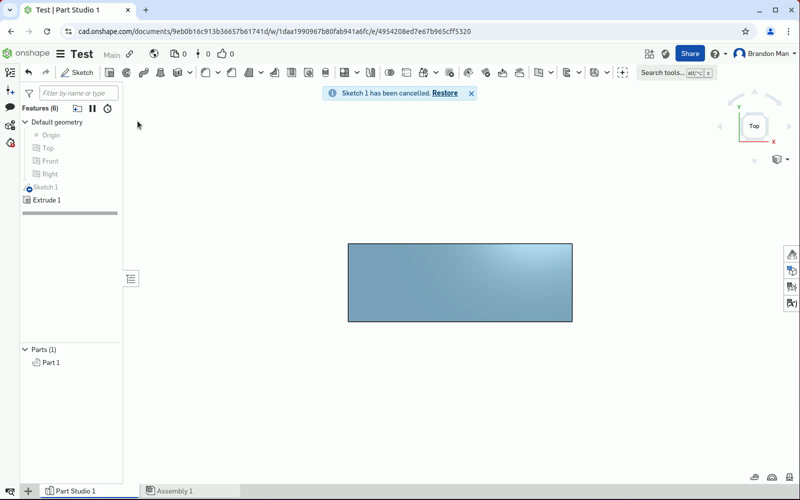
key(shift+h)
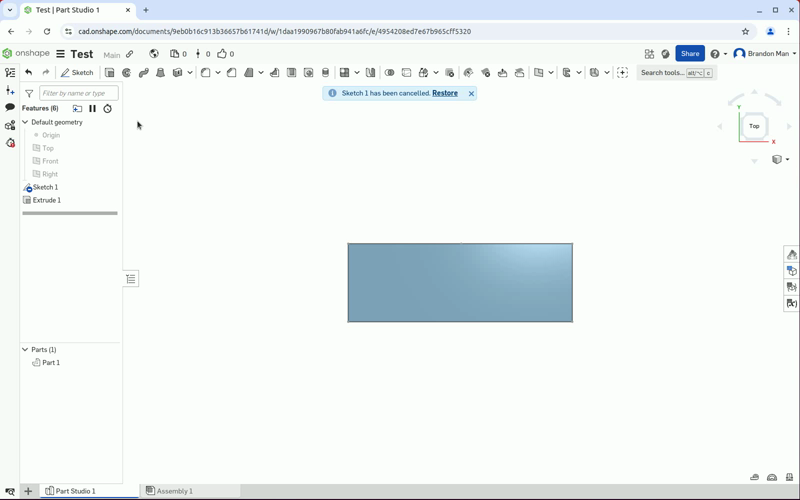
key(shift+h)
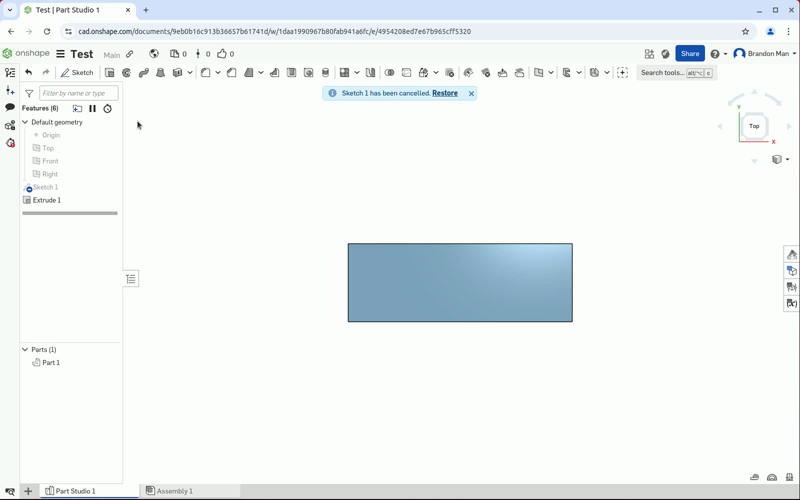
mouse_move(73, 189)
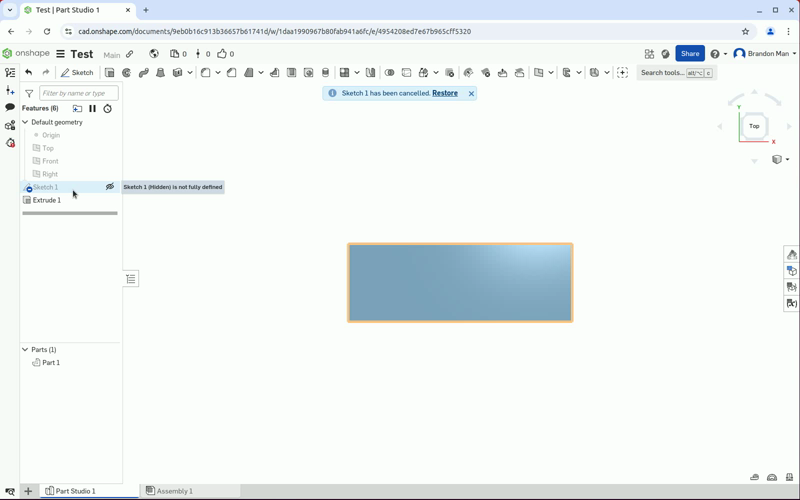
click(73, 189)
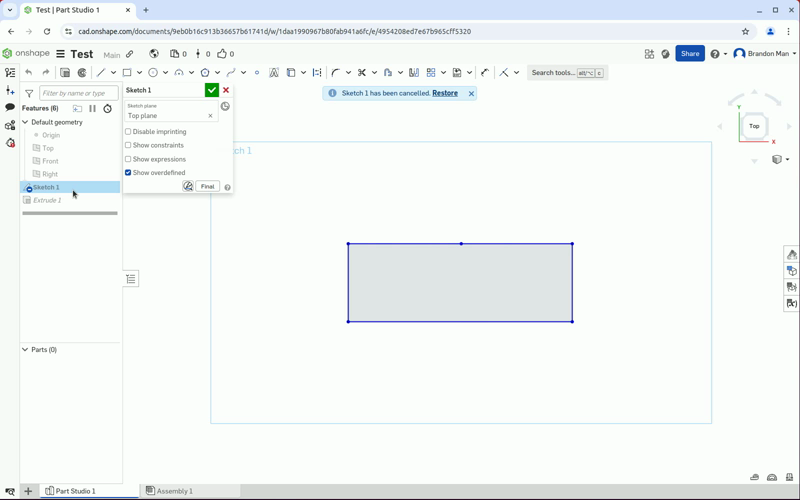
mouse_move(229, 92)
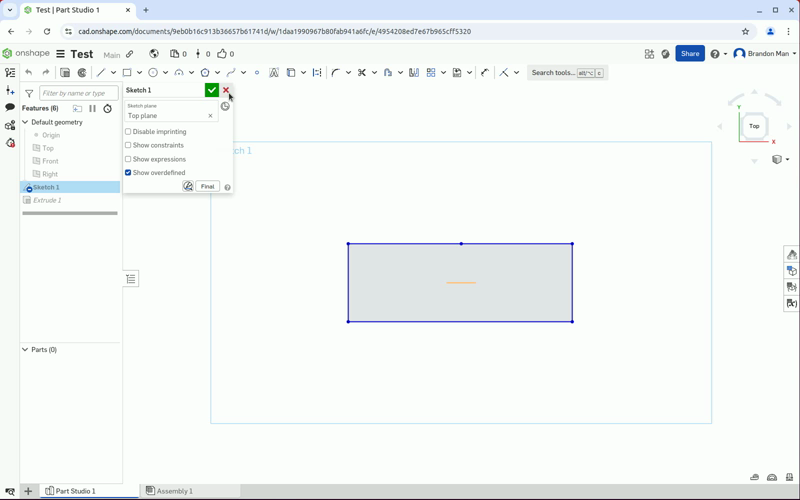
click(229, 92)
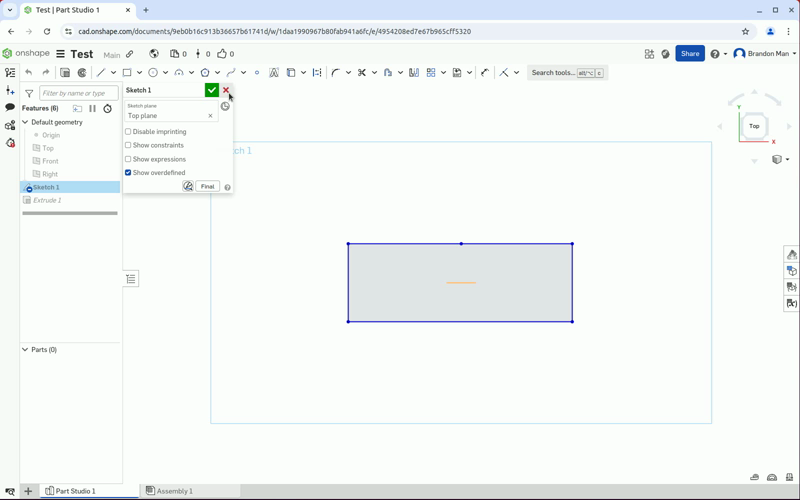
key(shift+s)
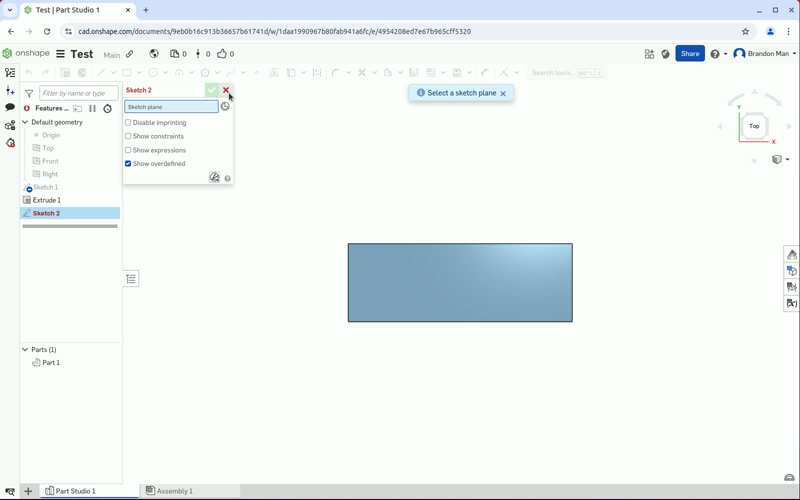
mouse_move(73, 150)
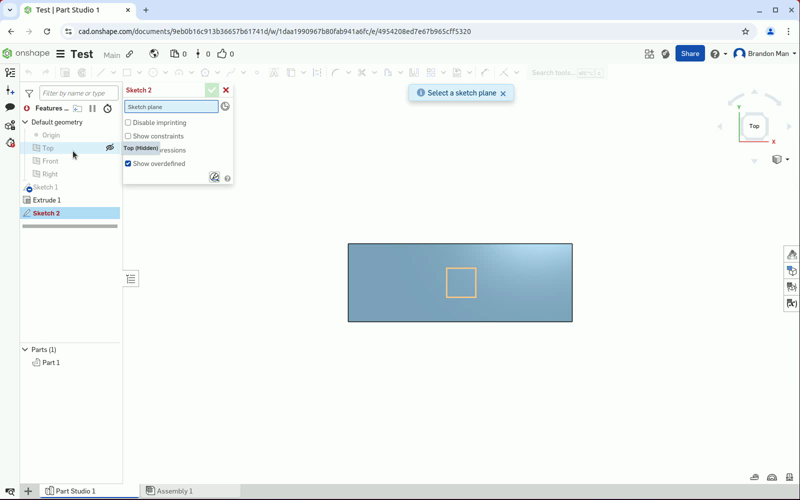
click(73, 150)
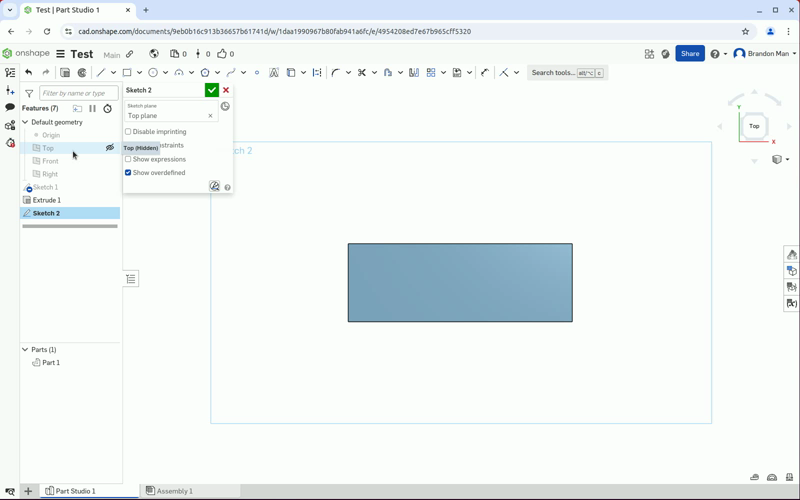
mouse_move(73, 352)
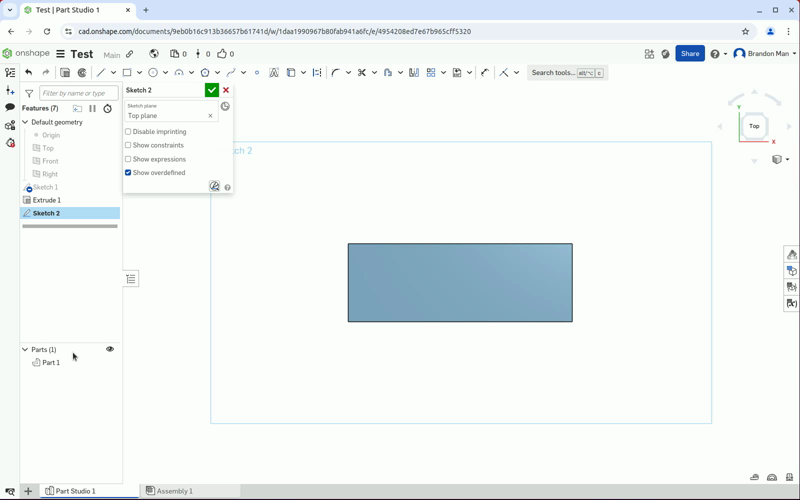
key(y)
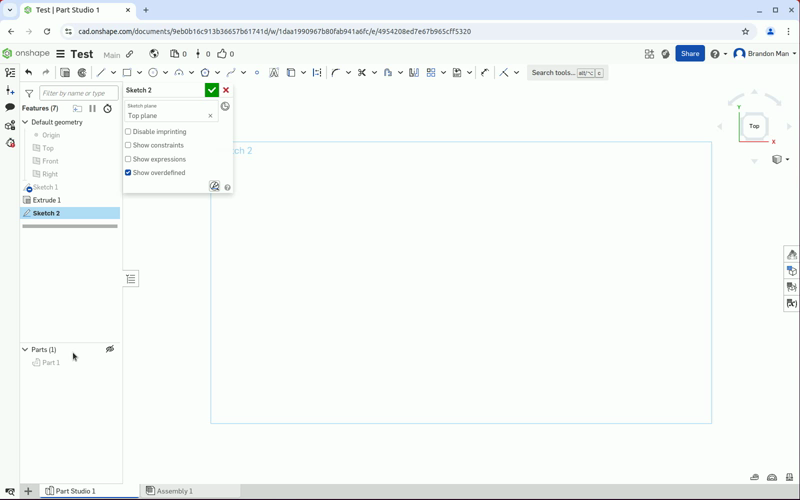
key(l)
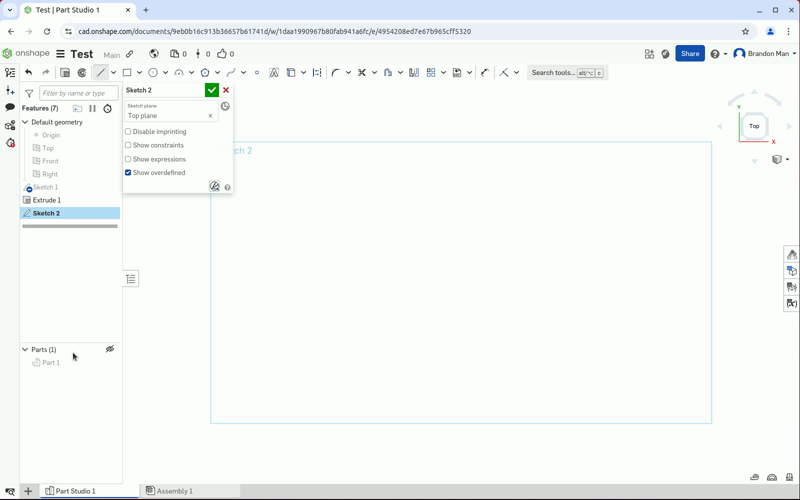
key_down(shift)
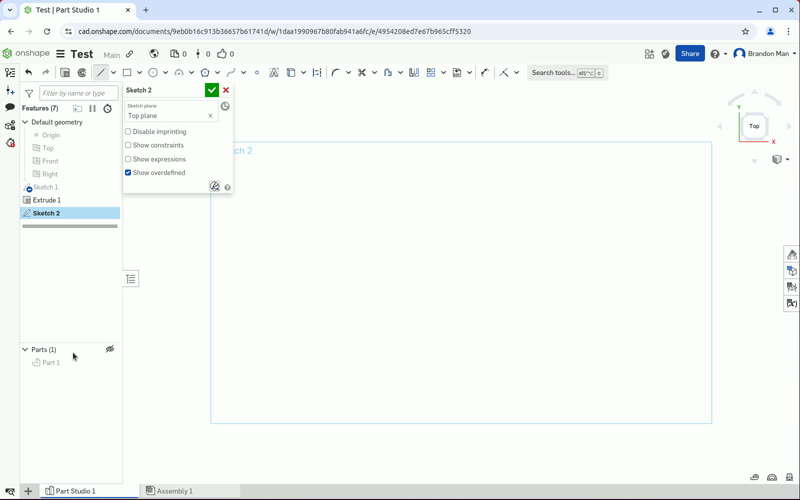
mouse_move(348, 244)
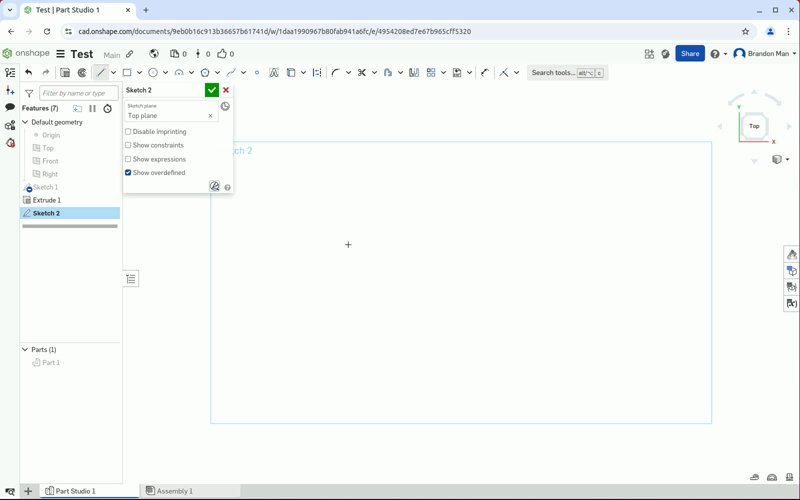
click(348, 244)
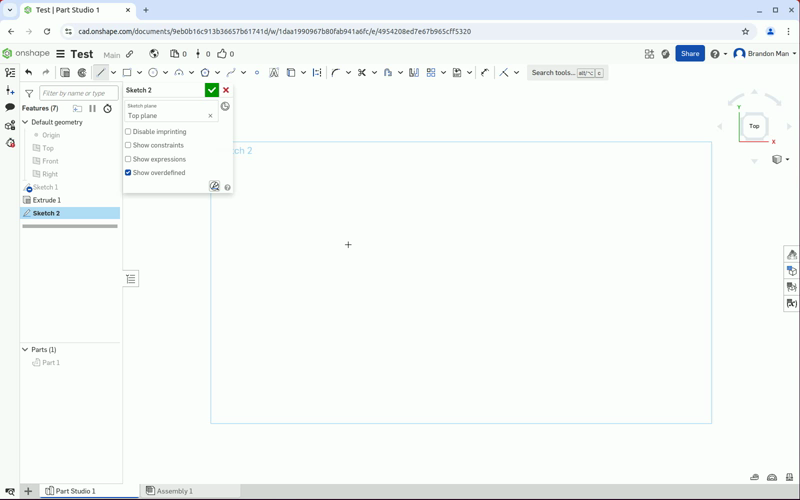
key_up(shift)
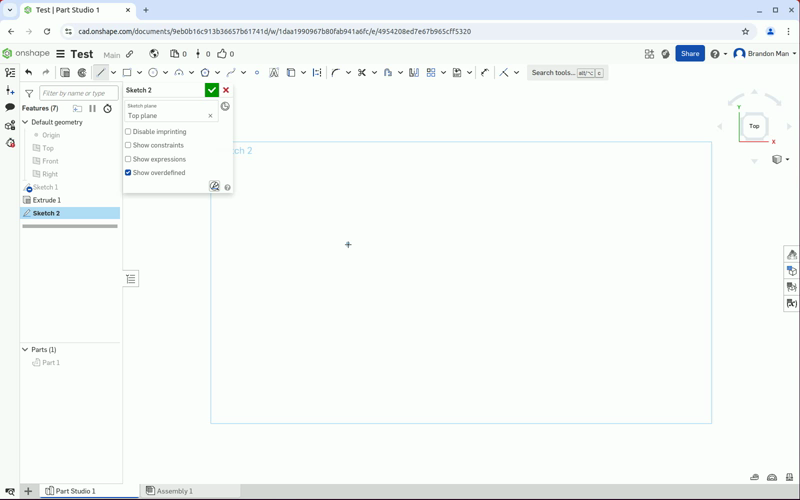
key_down(shift)
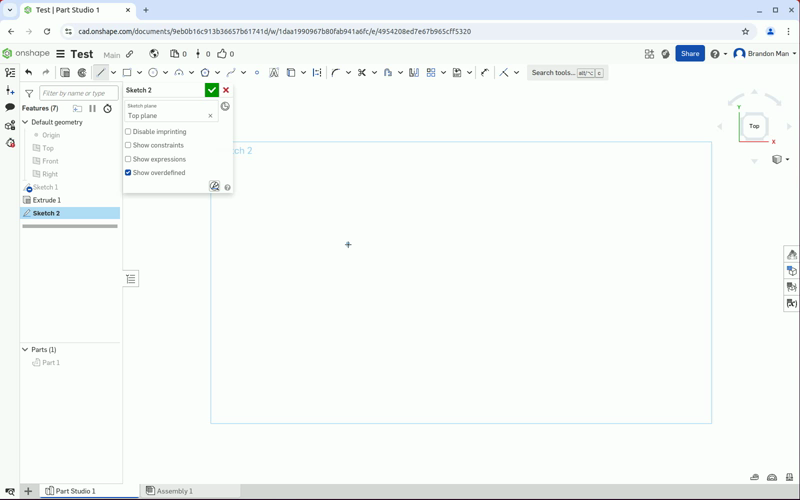
mouse_move(460, 244)
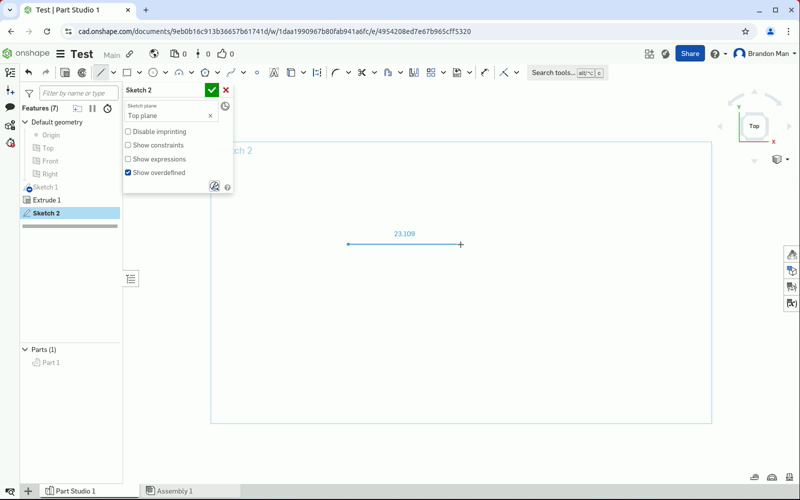
click(460, 244)
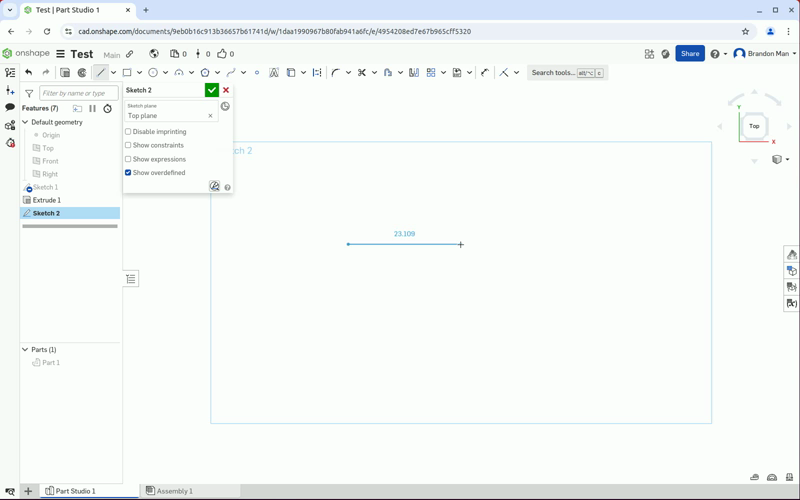
key_up(shift)
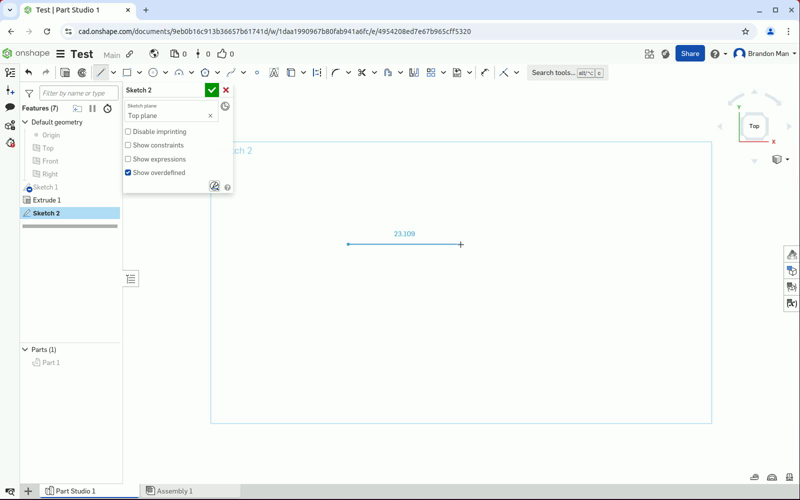
key_down(shift)
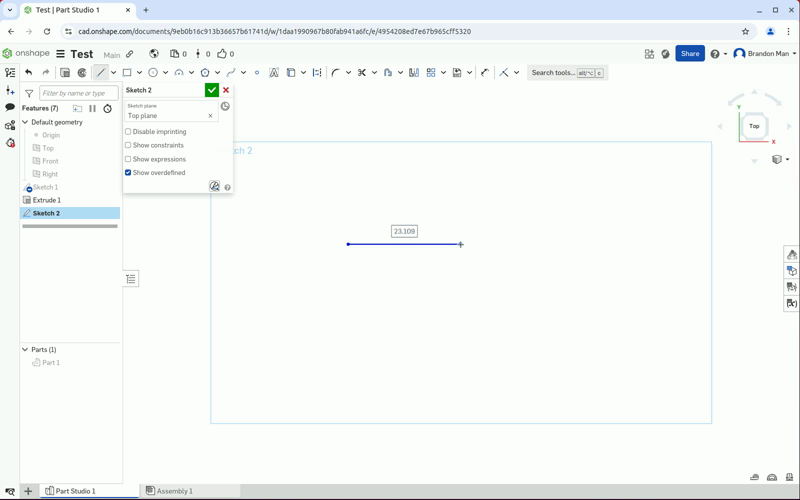
mouse_move(490, 244)
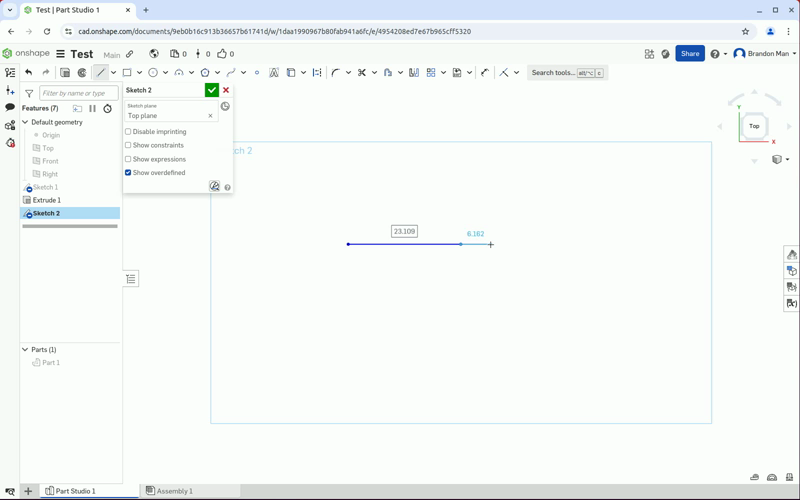
mouse_move(460, 228)
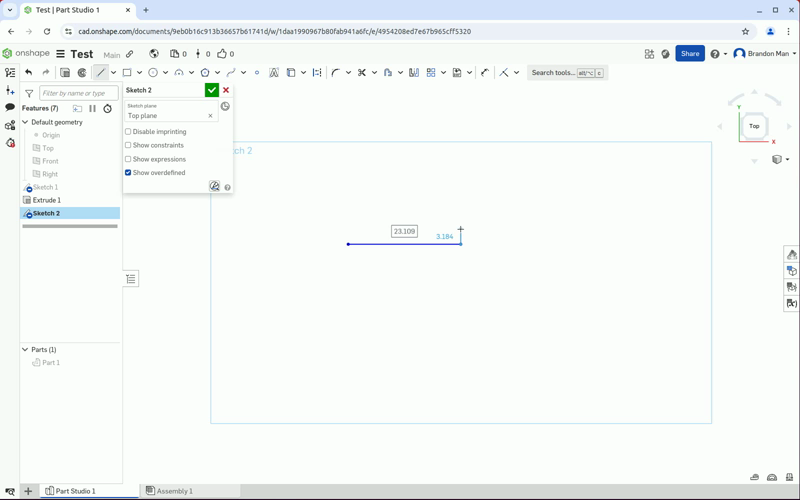
click(460, 228)
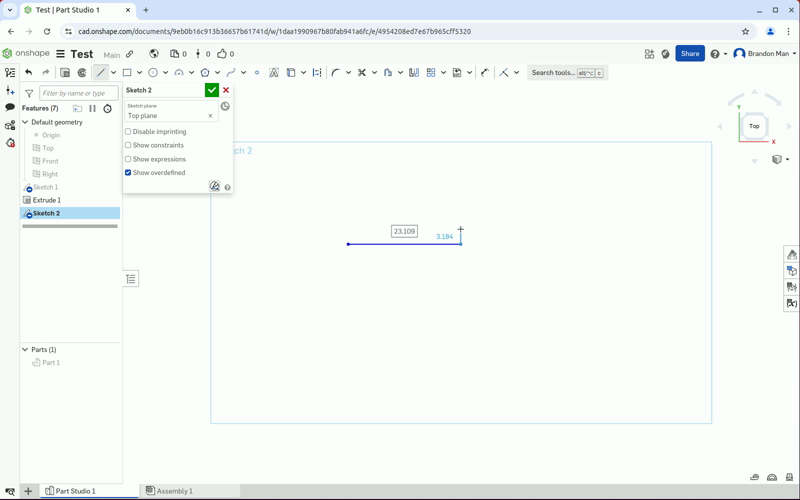
key_up(shift)
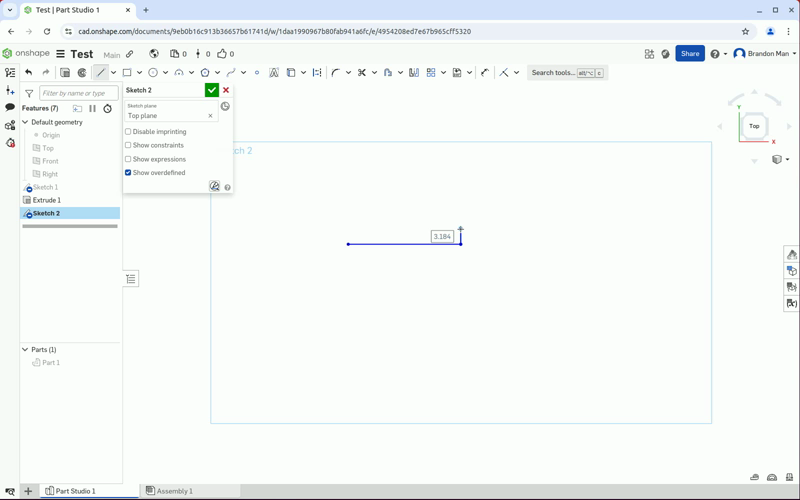
key(esc)
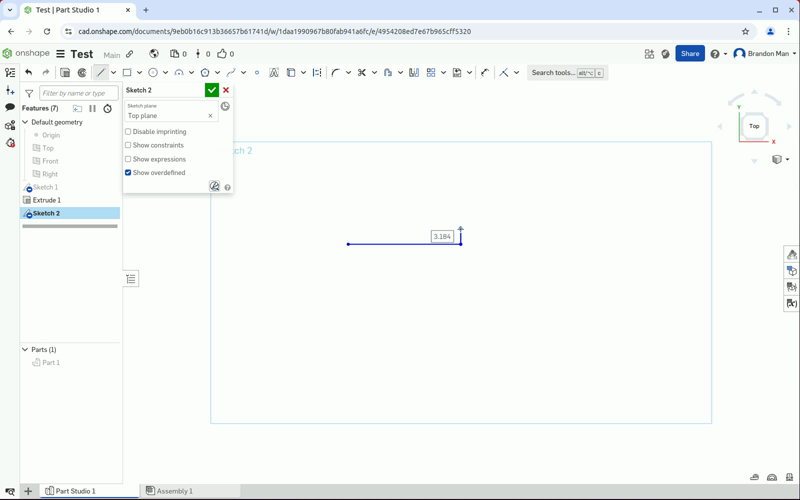
key(a)
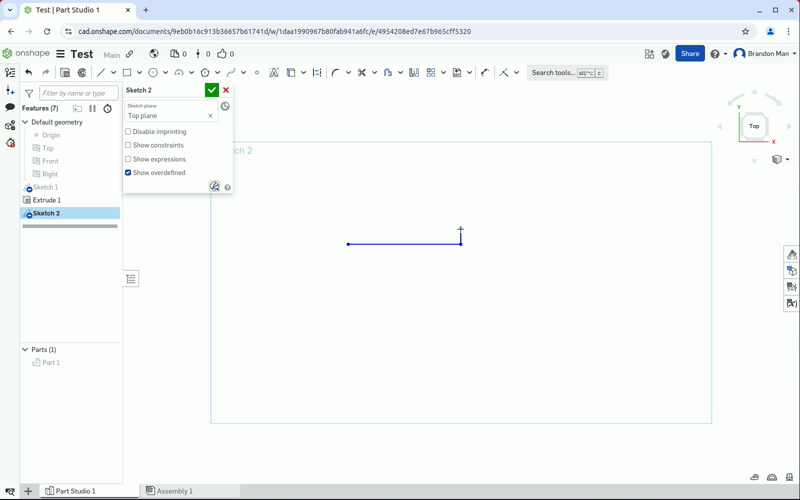
mouse_move(460, 228)
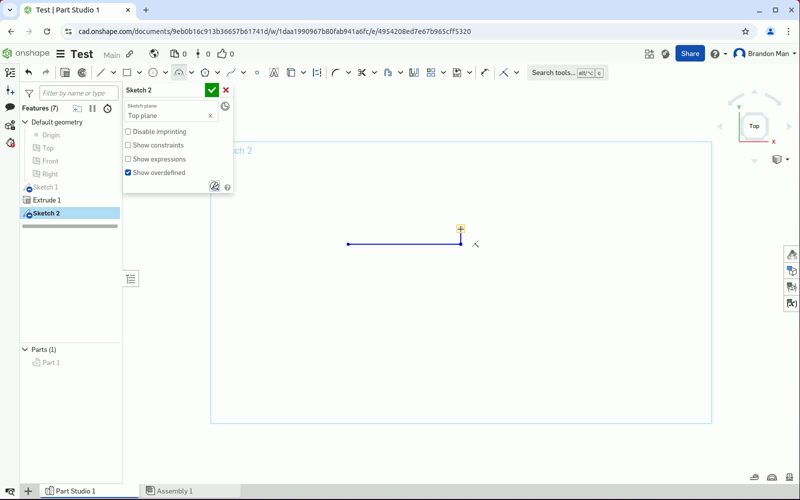
click(460, 228)
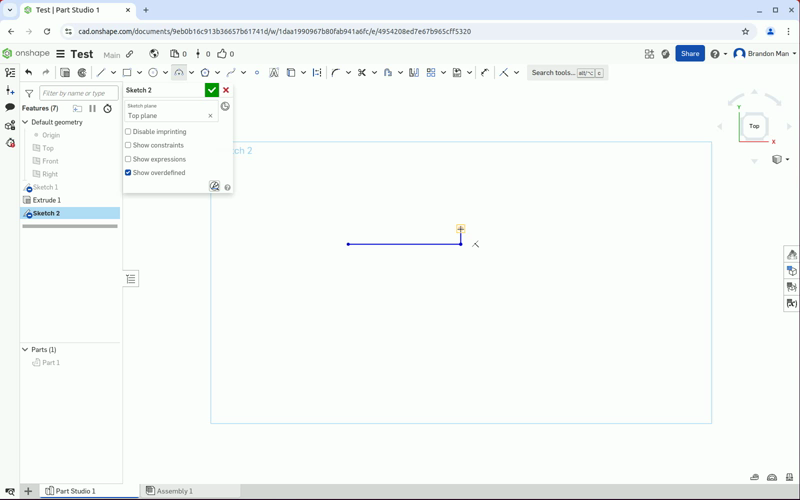
mouse_move(348, 244)
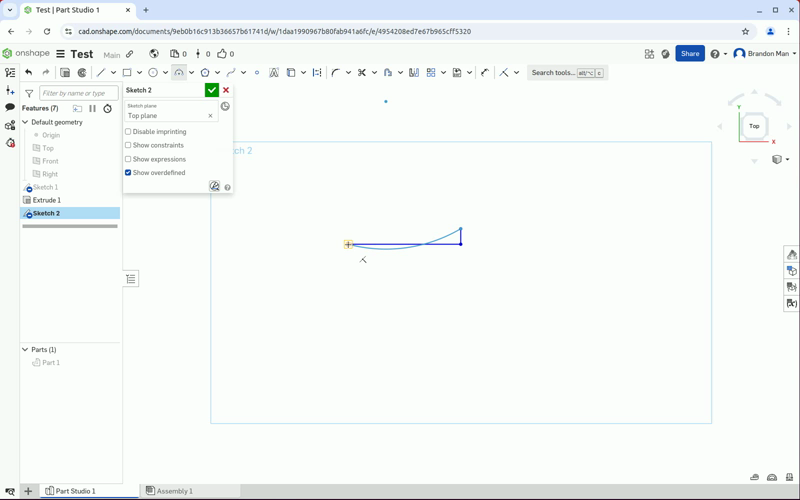
click(348, 244)
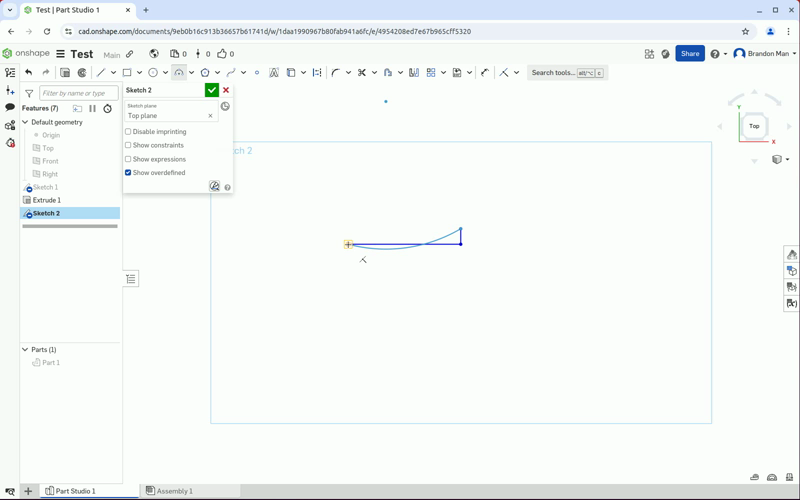
key_down(shift)
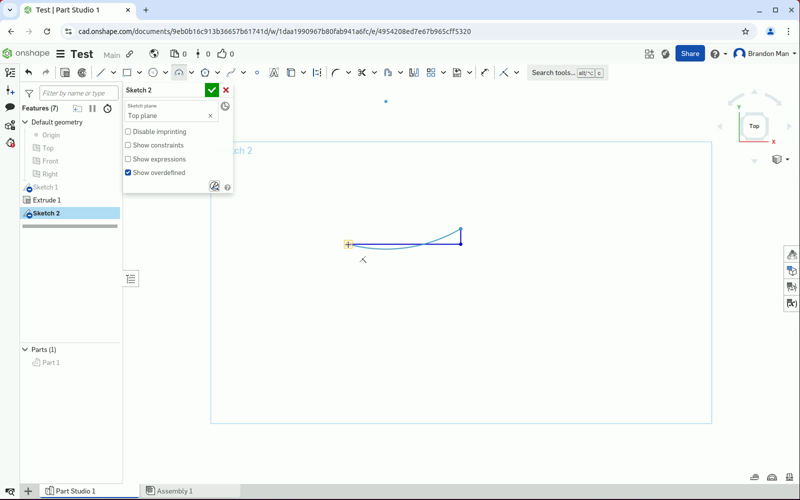
mouse_move(404, 232)
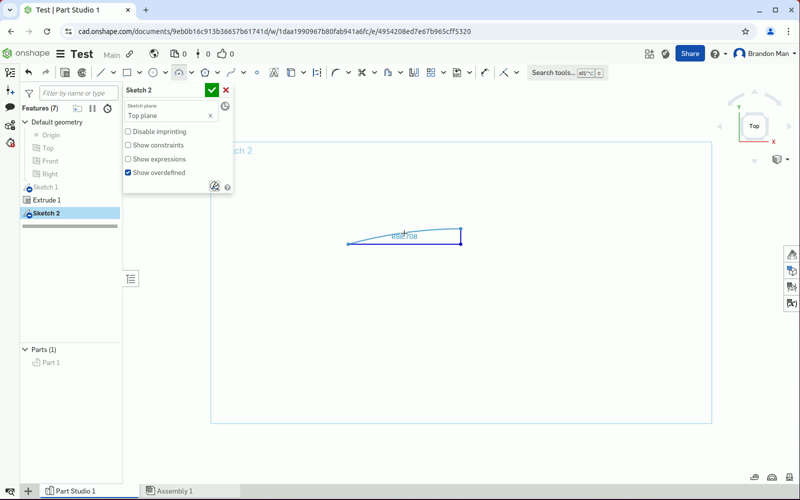
click(404, 232)
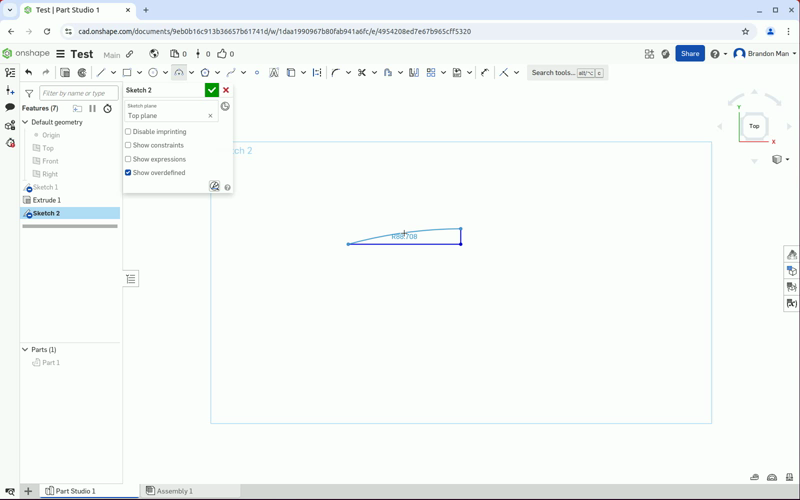
key_up(shift)
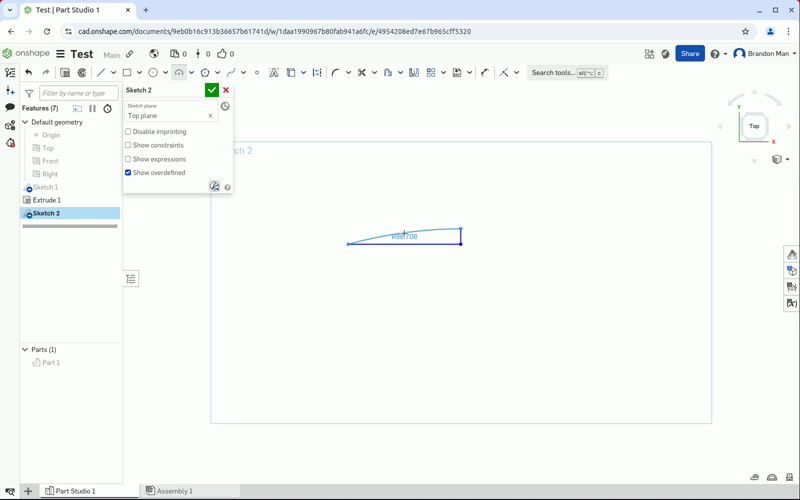
key(esc)
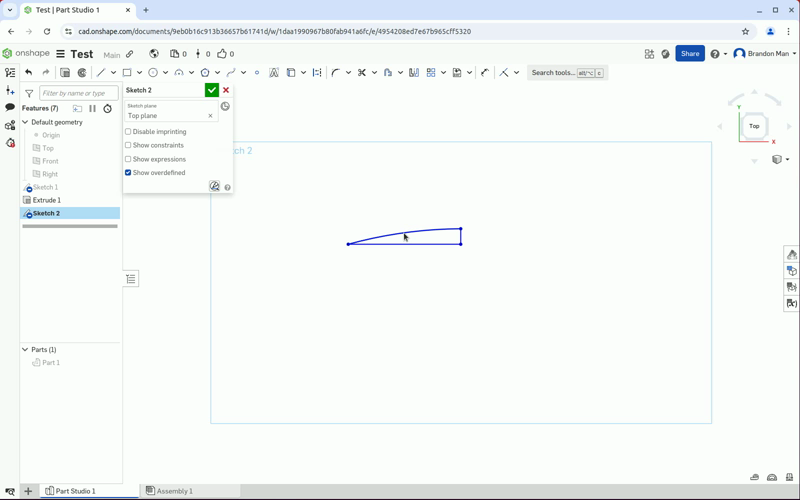
mouse_move(445, 234)
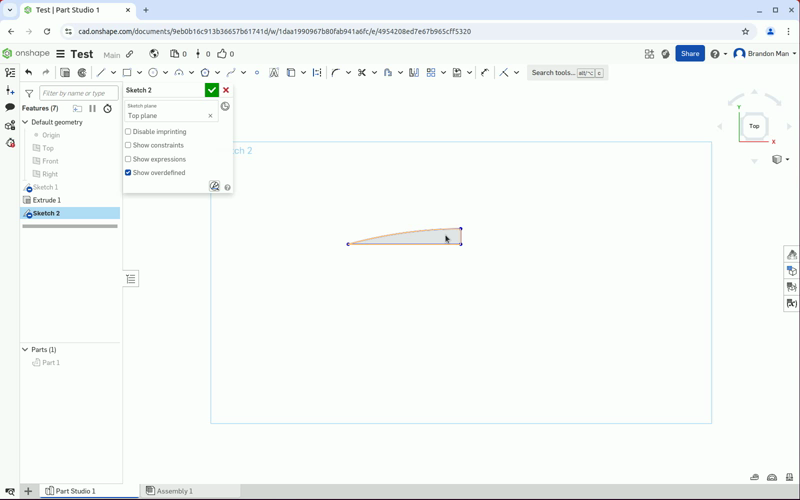
scroll(6)
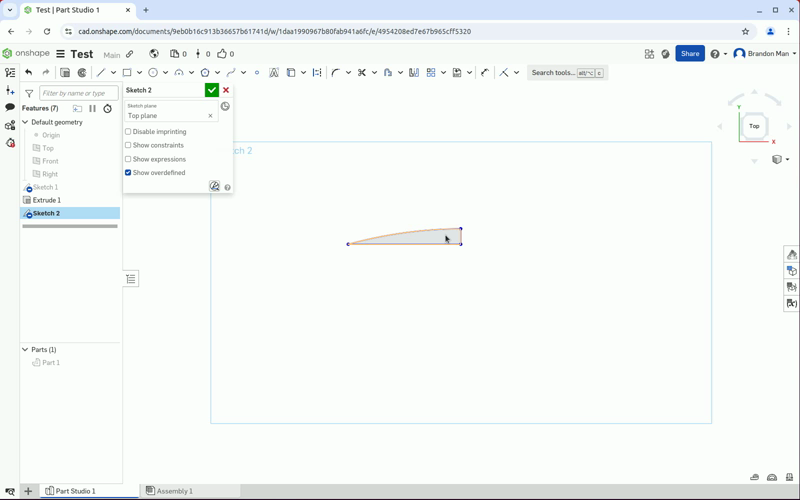
scroll(6)
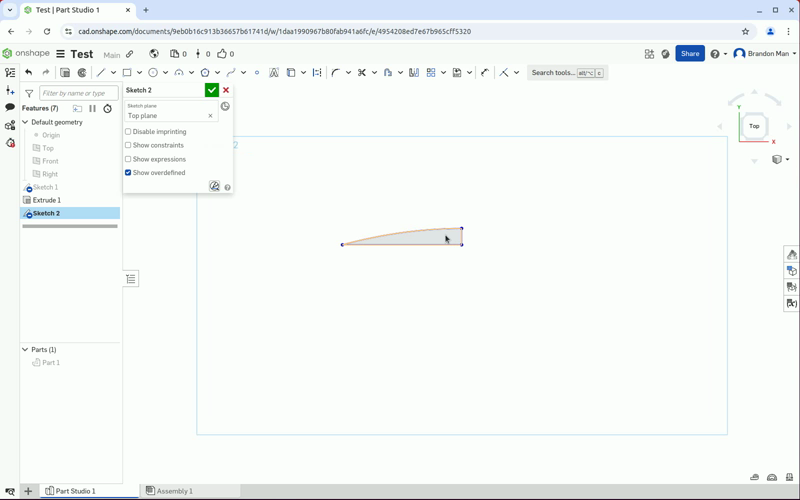
scroll(6)
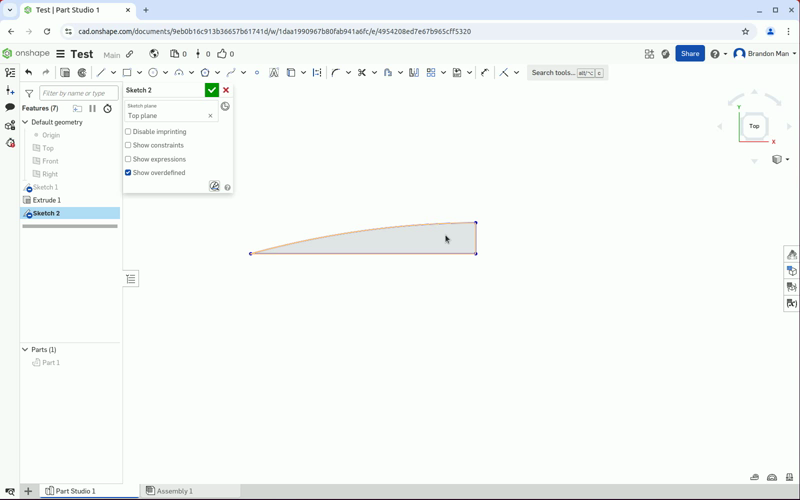
scroll(6)
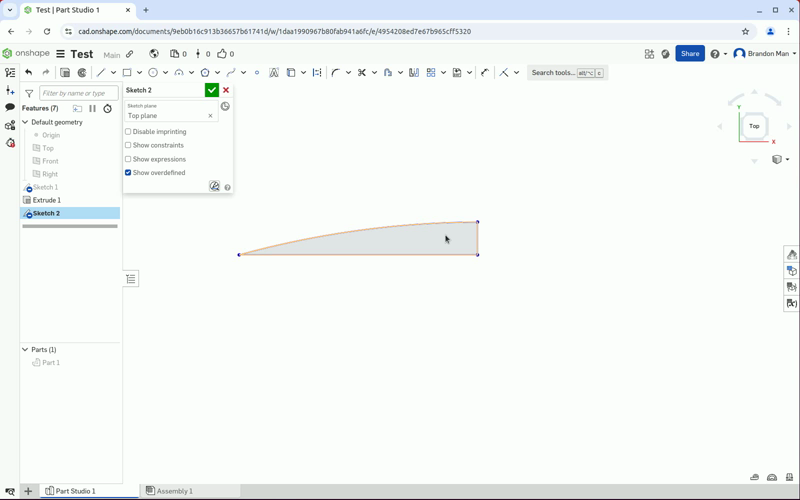
scroll(6)
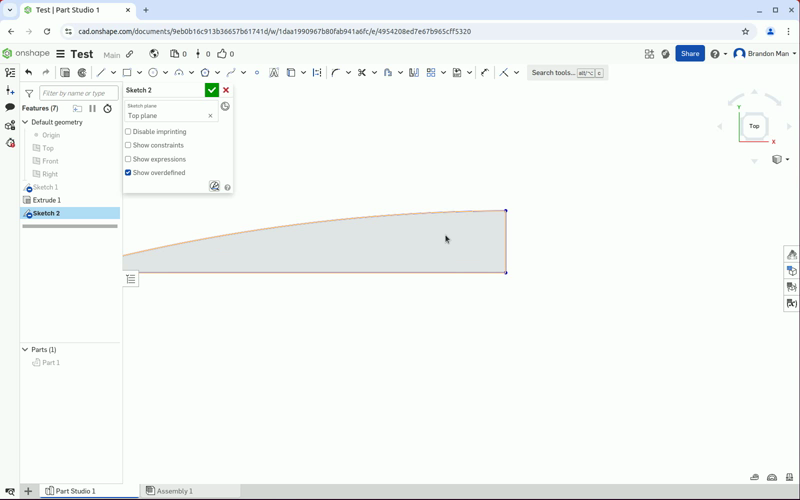
scroll(6)
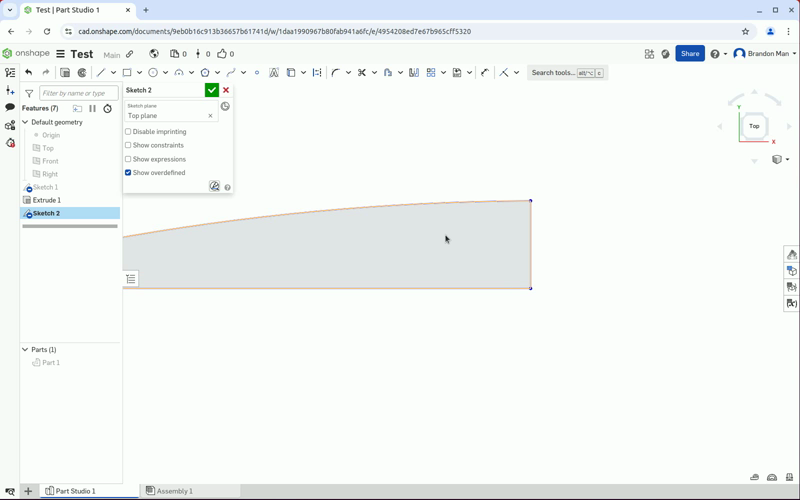
scroll(6)
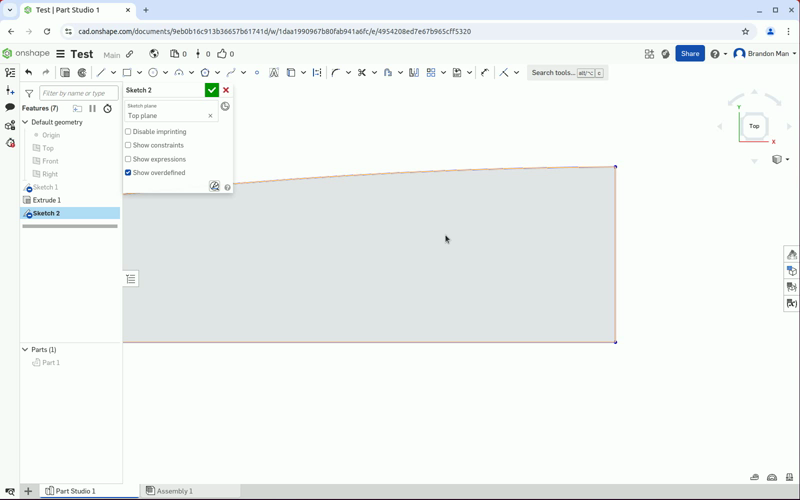
click(445, 234)
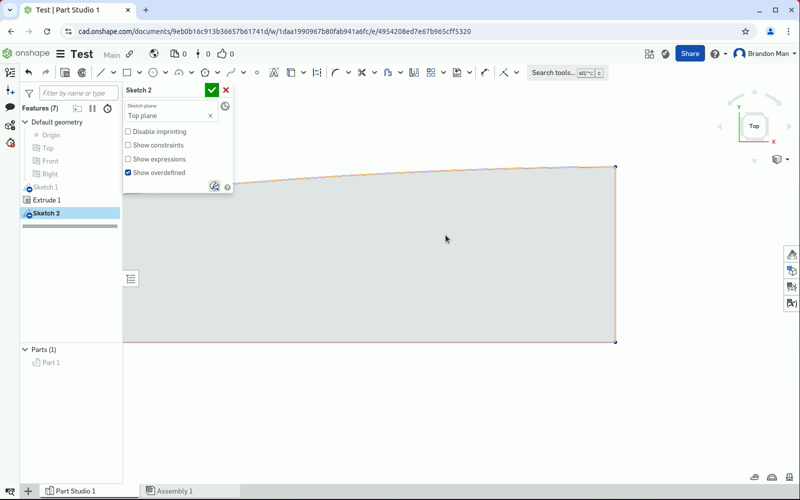
scroll(-6)
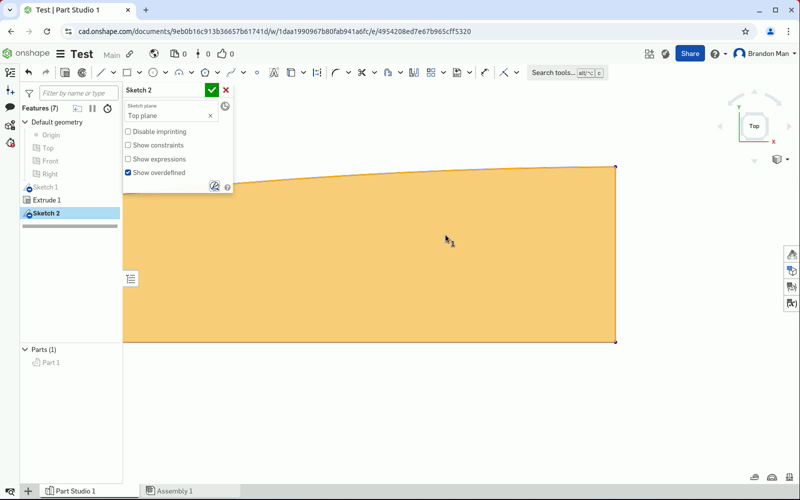
scroll(-6)
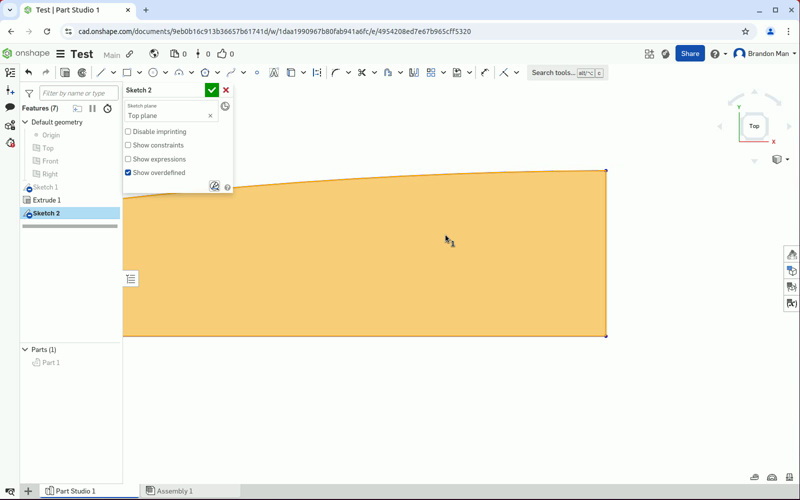
scroll(-6)
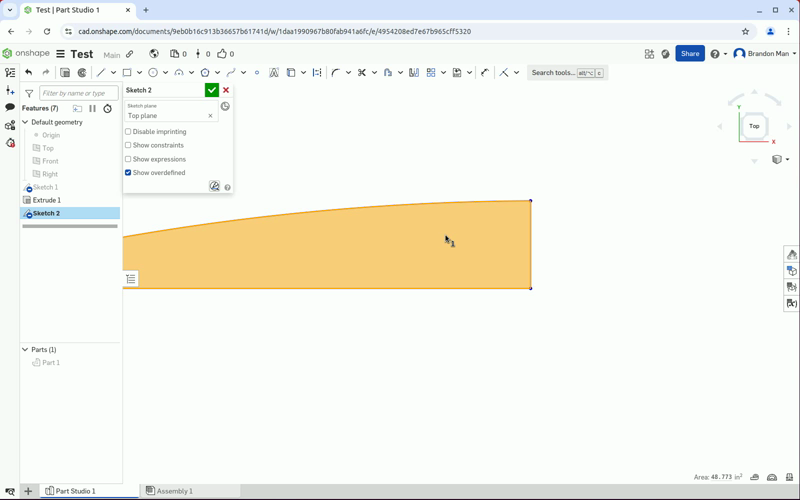
scroll(-6)
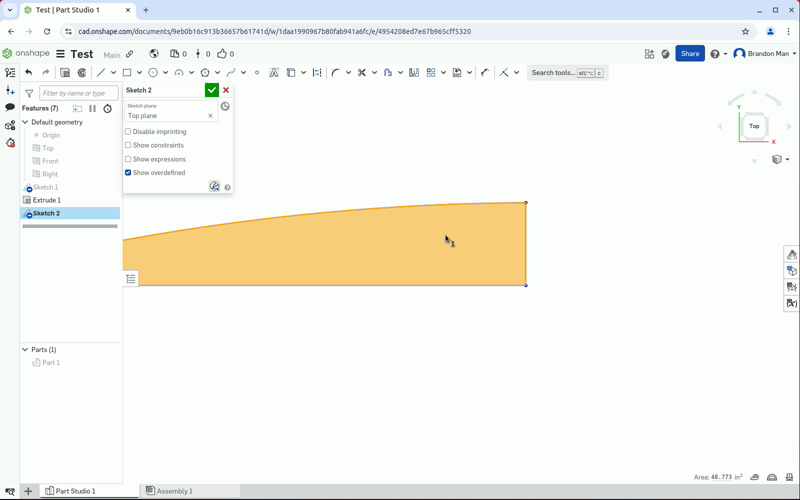
scroll(-6)
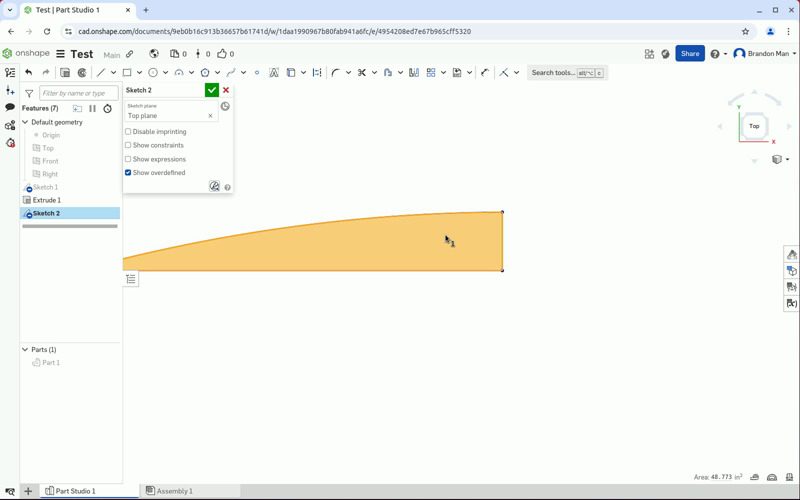
scroll(-6)
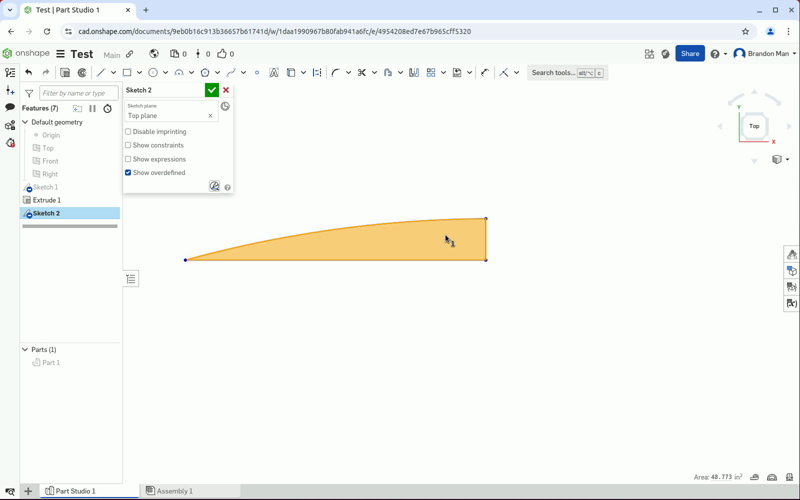
scroll(-6)
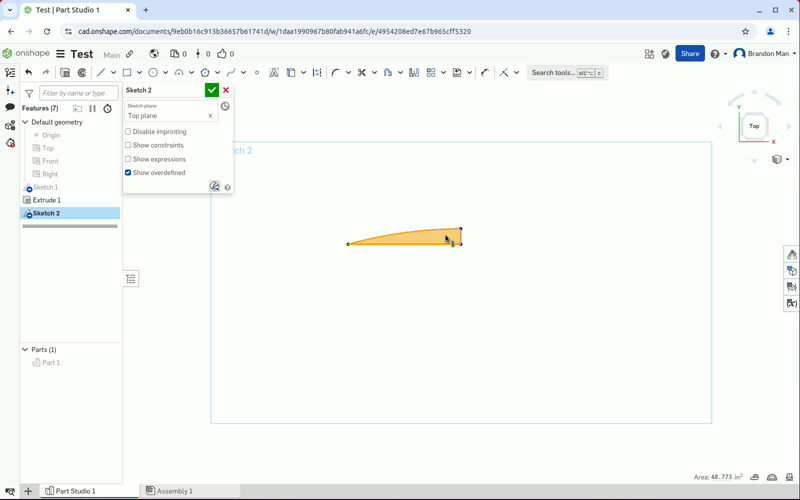
mouse_move(73, 352)
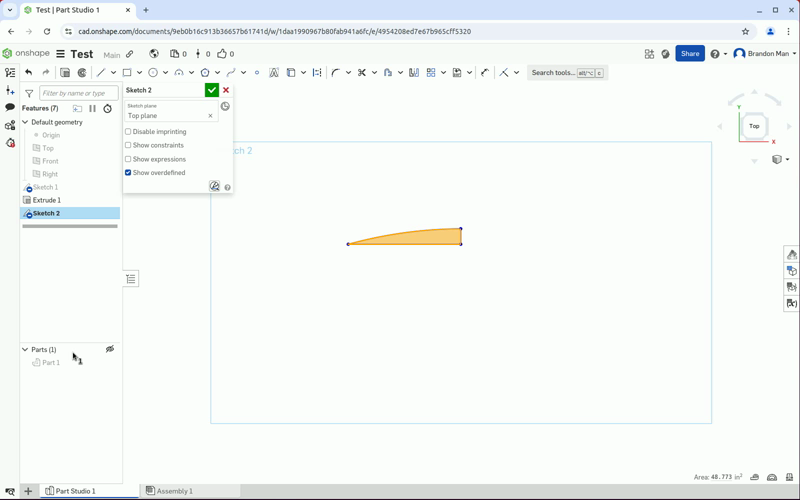
key(shift+y)
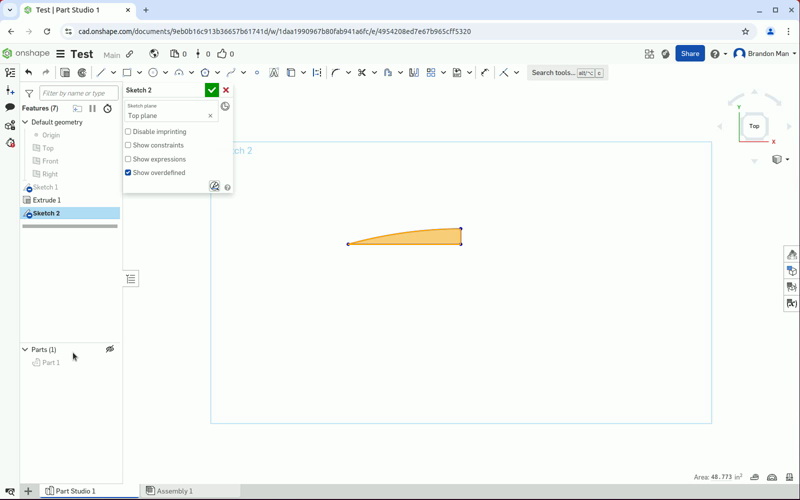
key(shift+e)
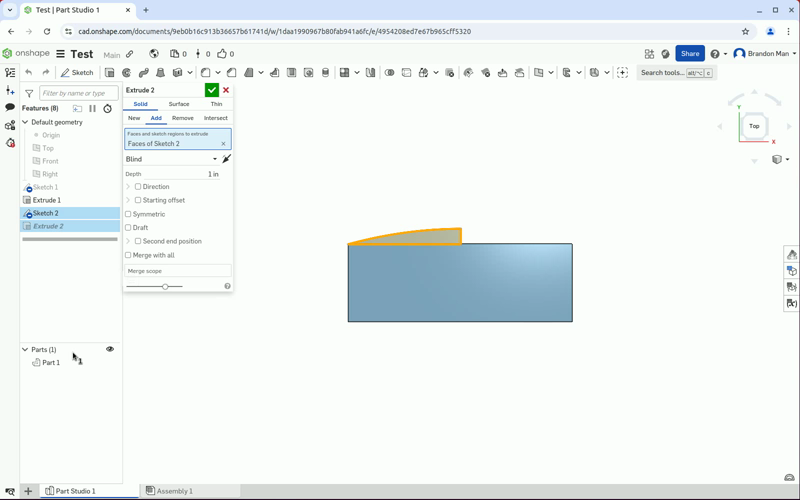
mouse_move(143, 106)
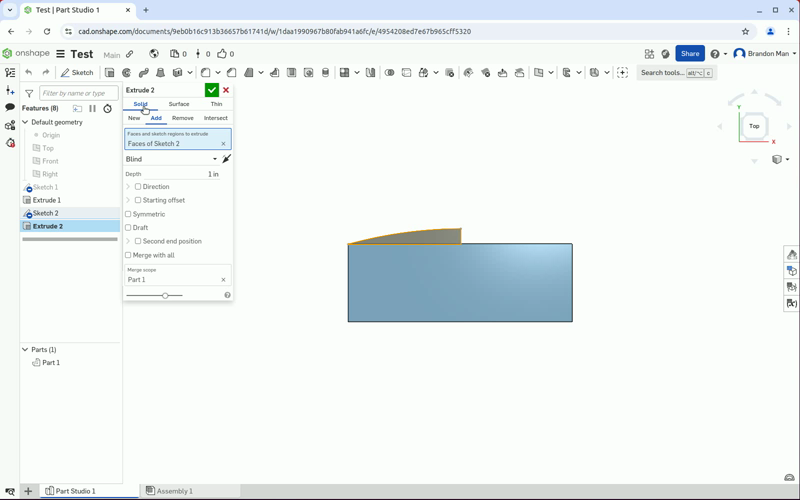
click(143, 106)
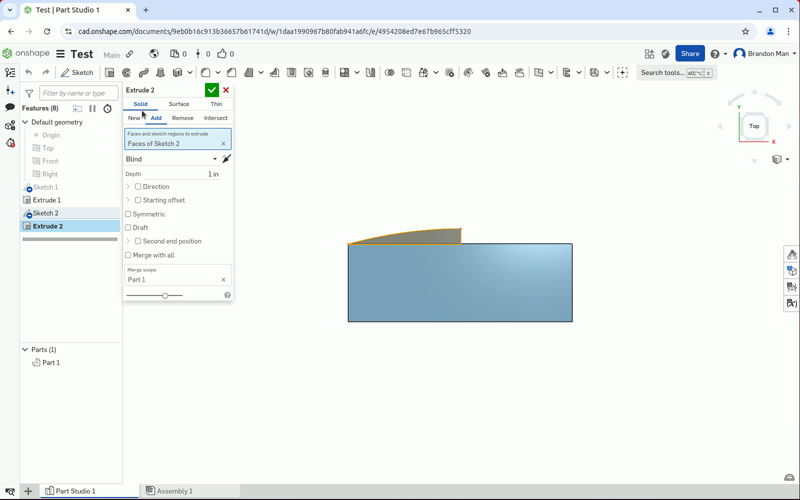
mouse_move(137, 120)
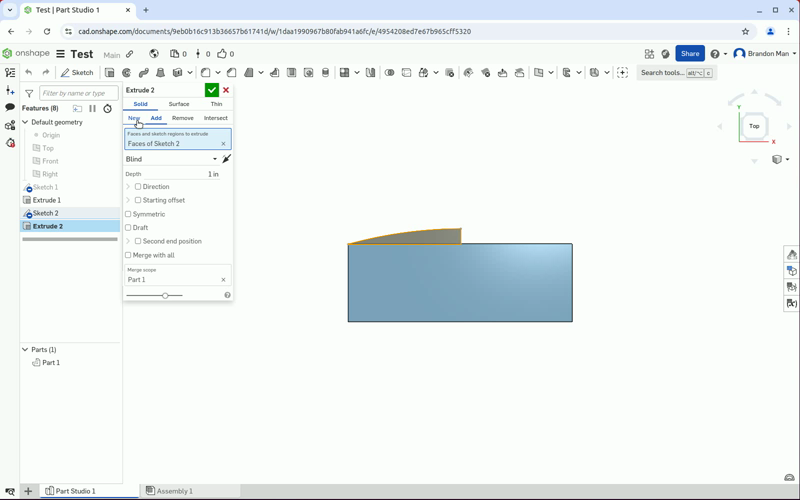
click(137, 120)
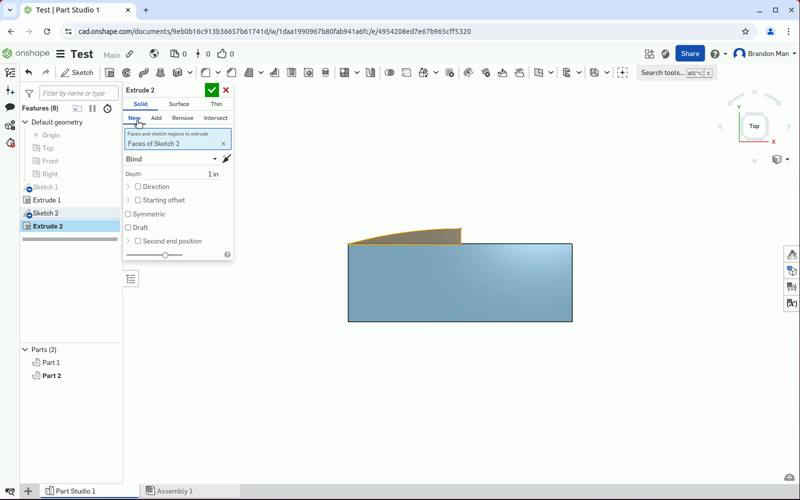
key(tab, 4)
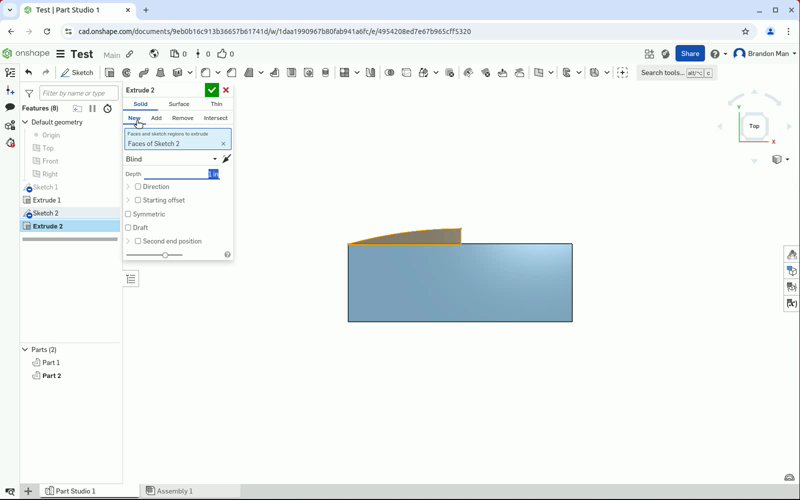
text(0.722)
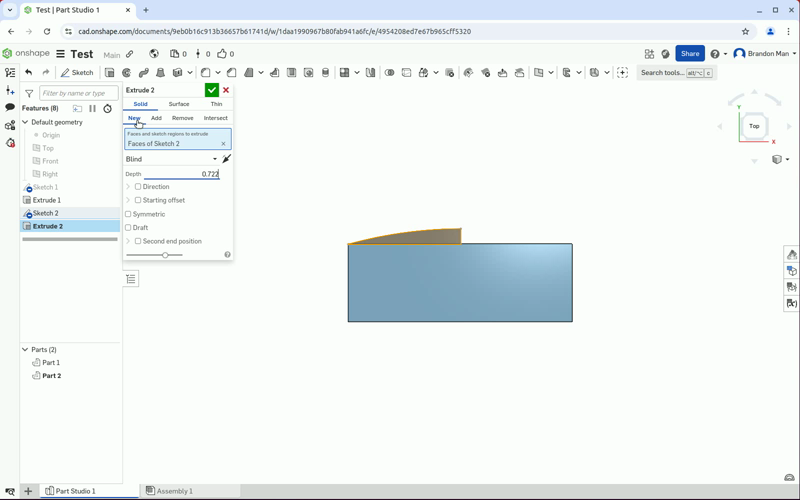
key(enter)
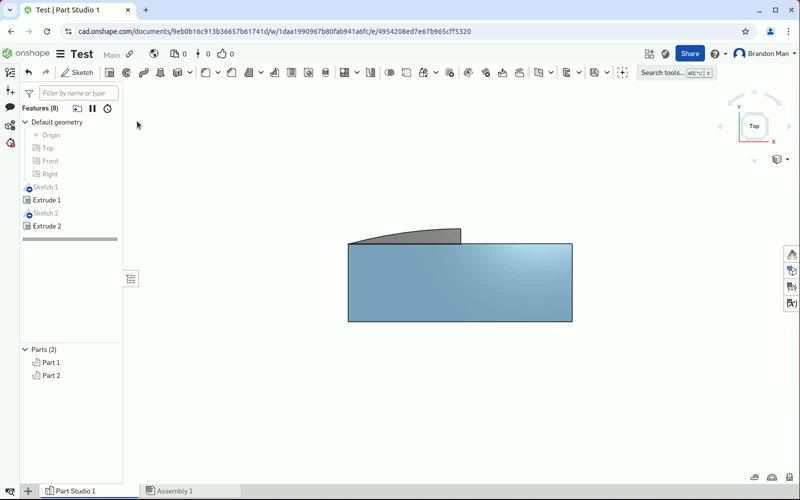
key(shift+h)
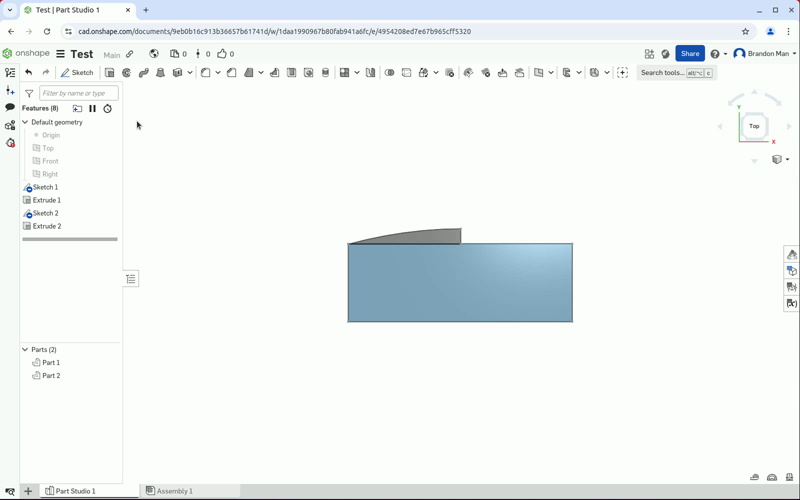
key(shift+h)
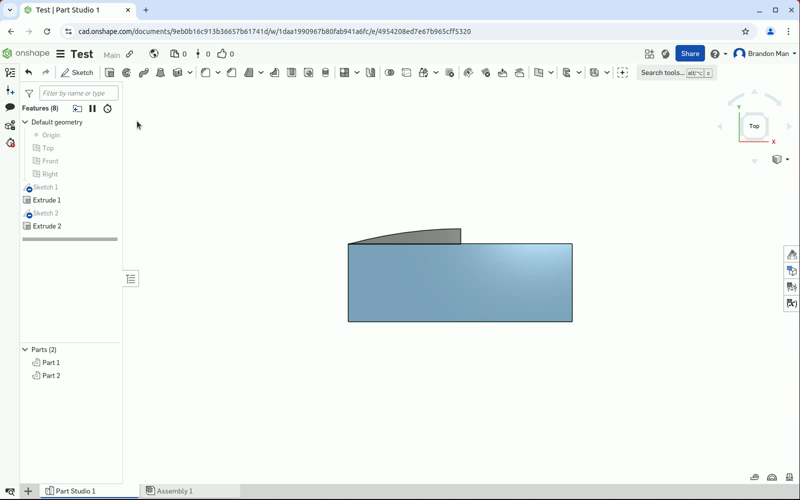
mouse_move(73, 189)
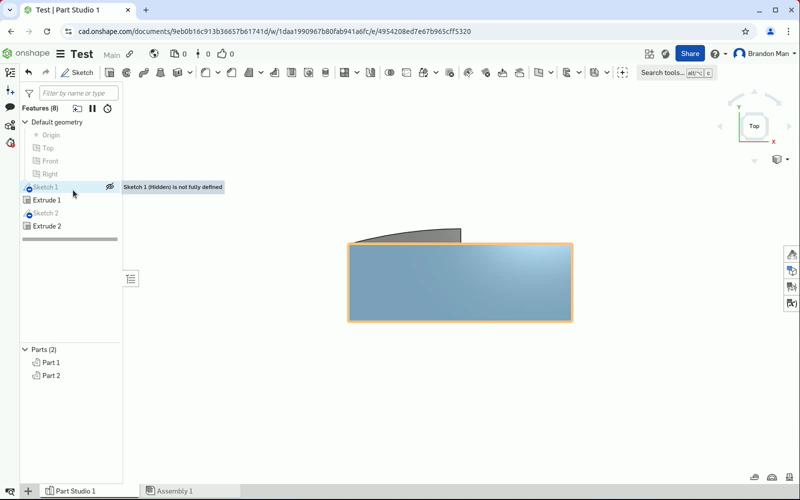
click(73, 189)
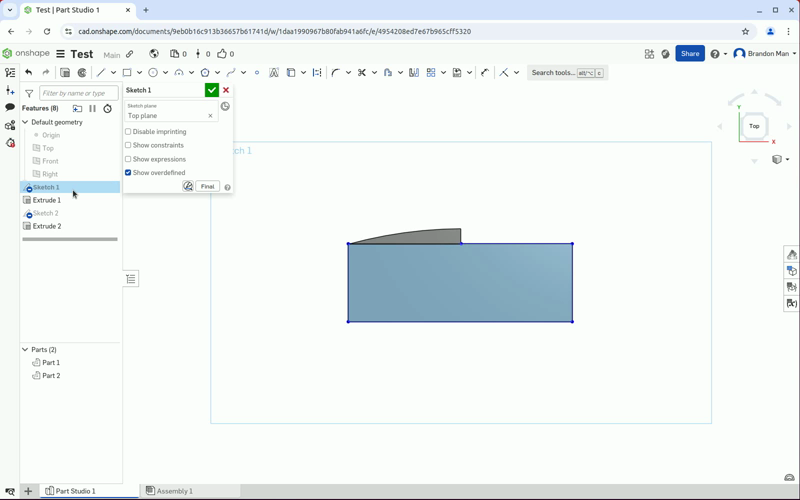
mouse_move(229, 92)
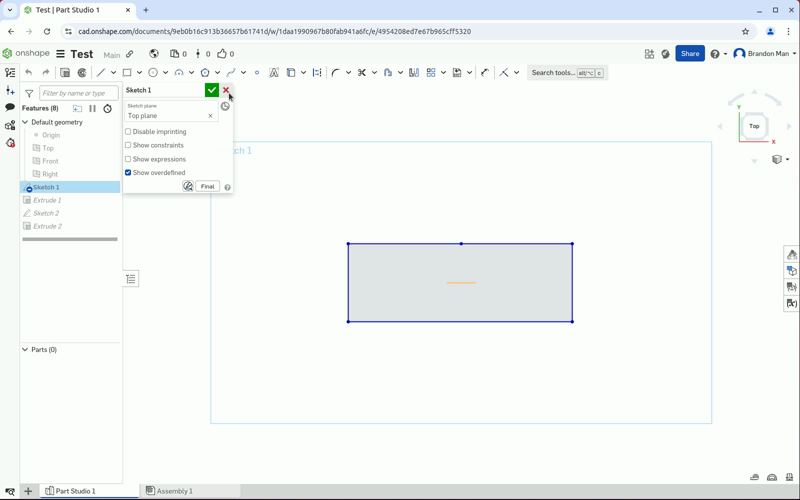
click(229, 92)
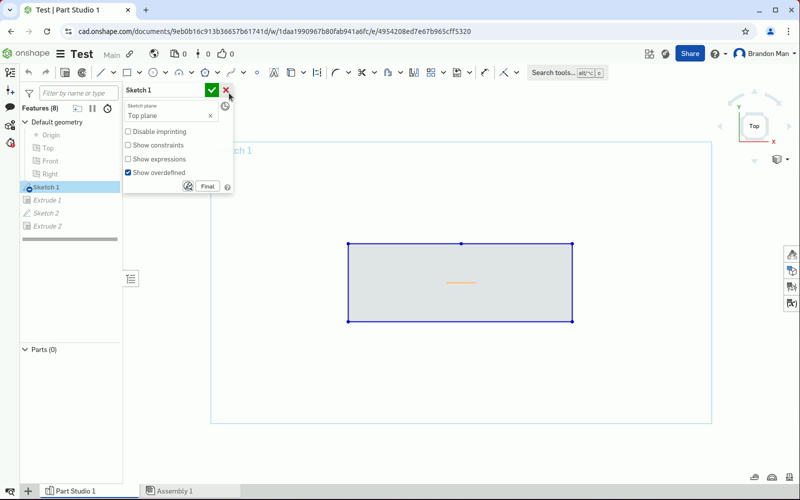
key(shift+s)
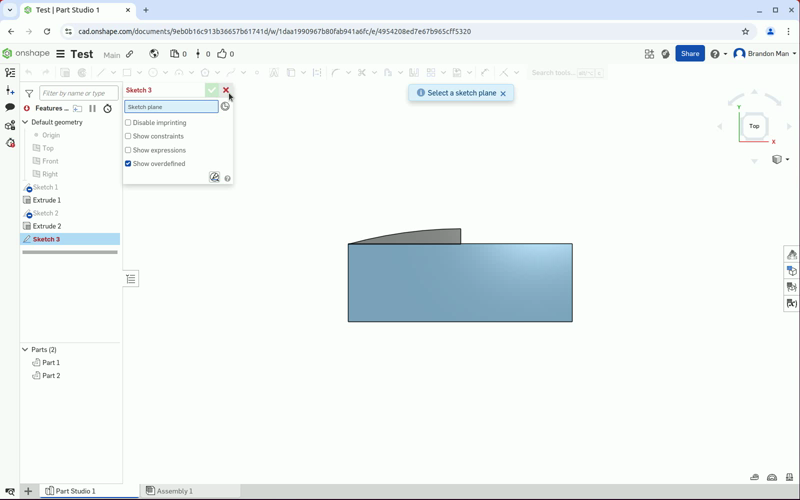
mouse_move(73, 150)
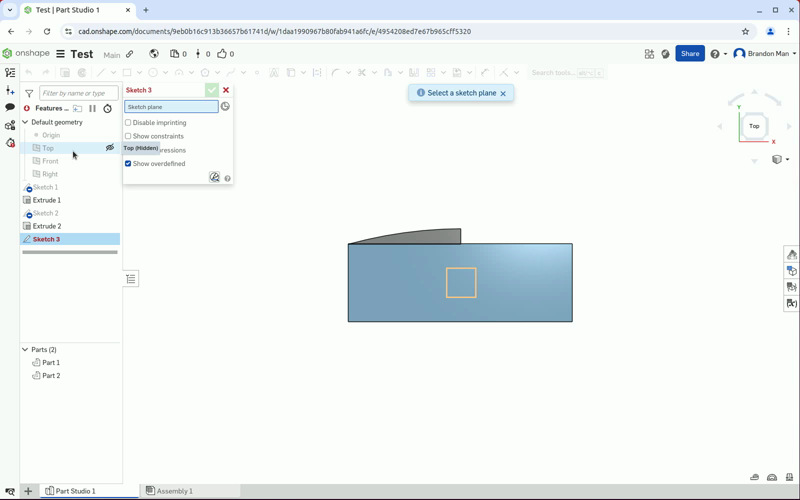
click(73, 150)
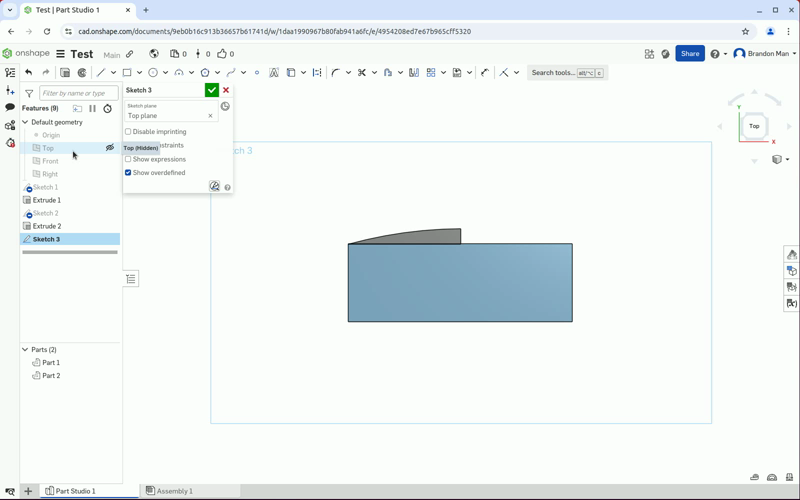
mouse_move(73, 352)
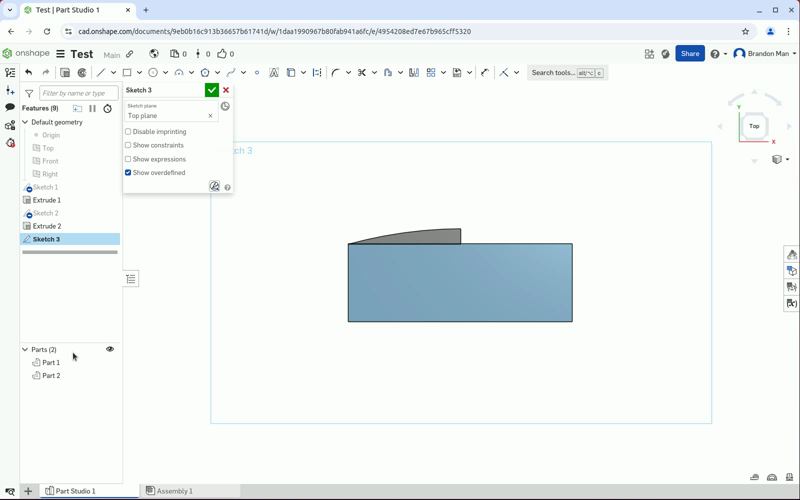
key(y)
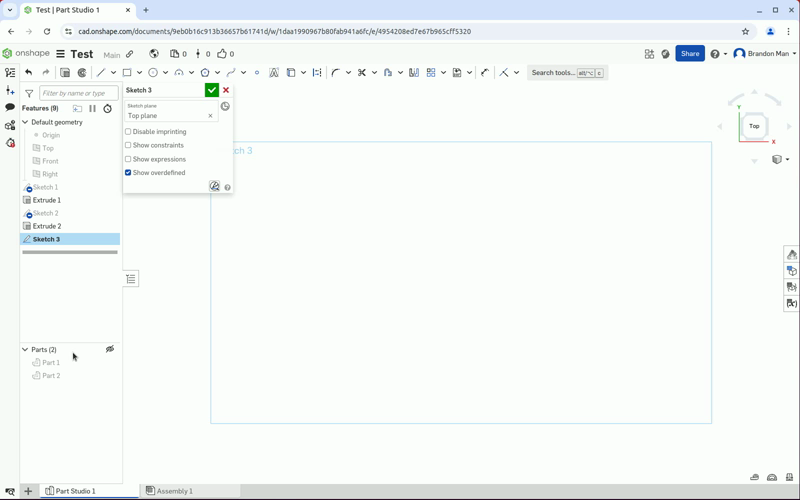
key(l)
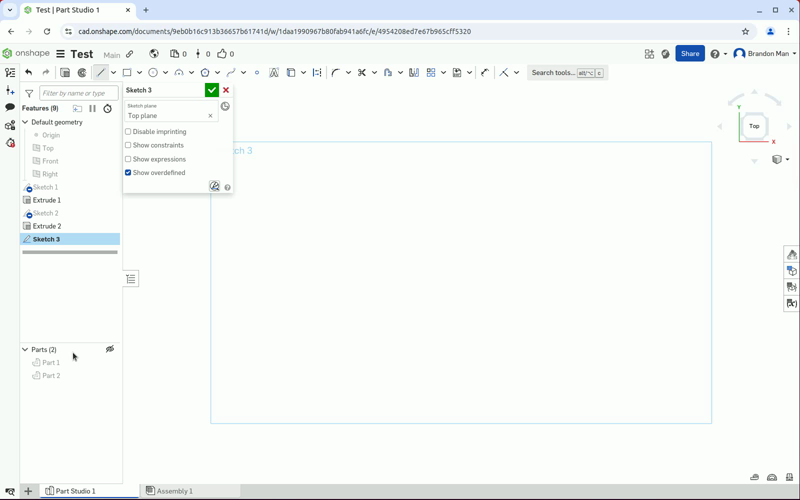
key_down(shift)
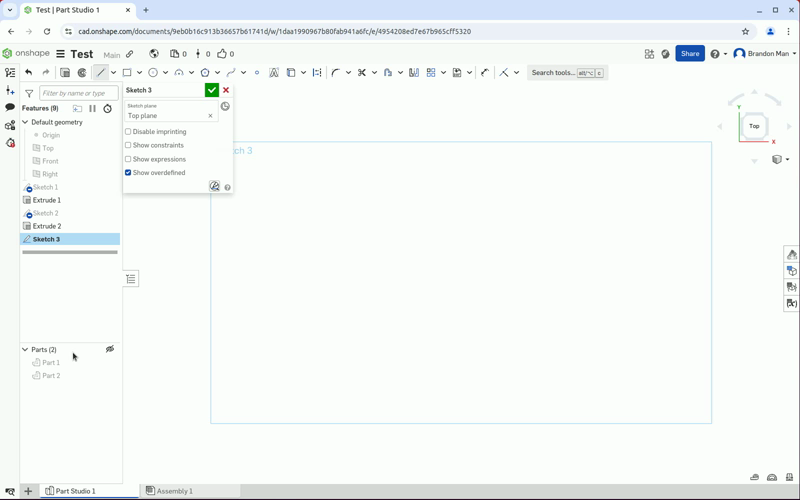
mouse_move(460, 244)
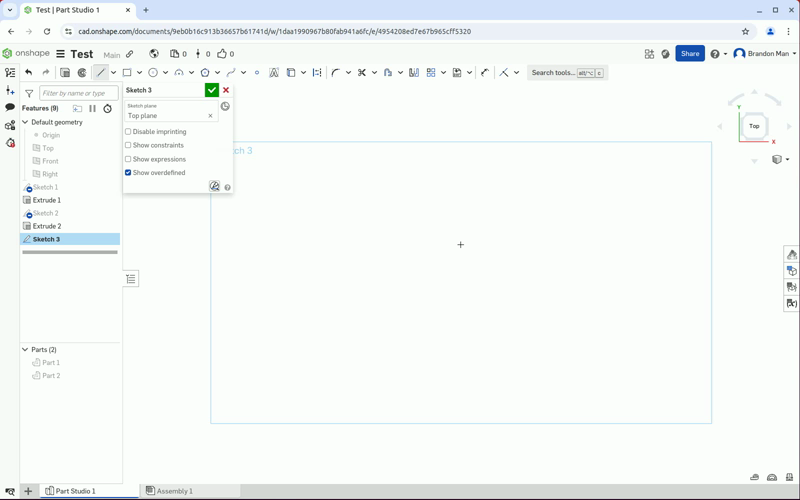
click(460, 244)
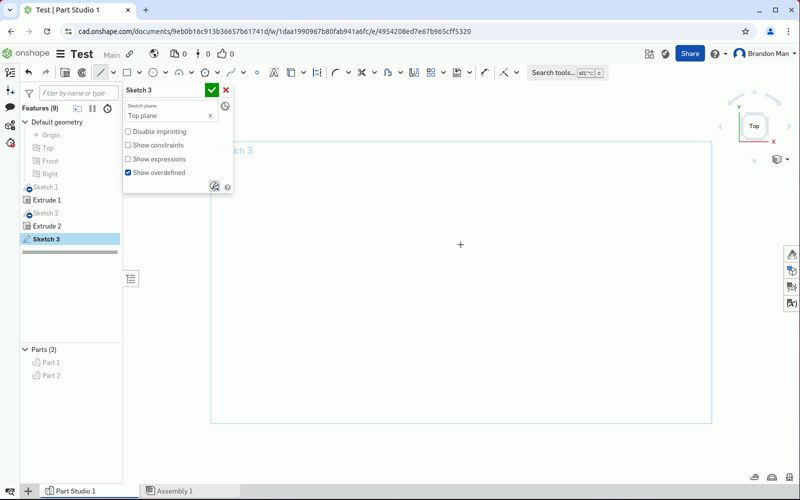
key_up(shift)
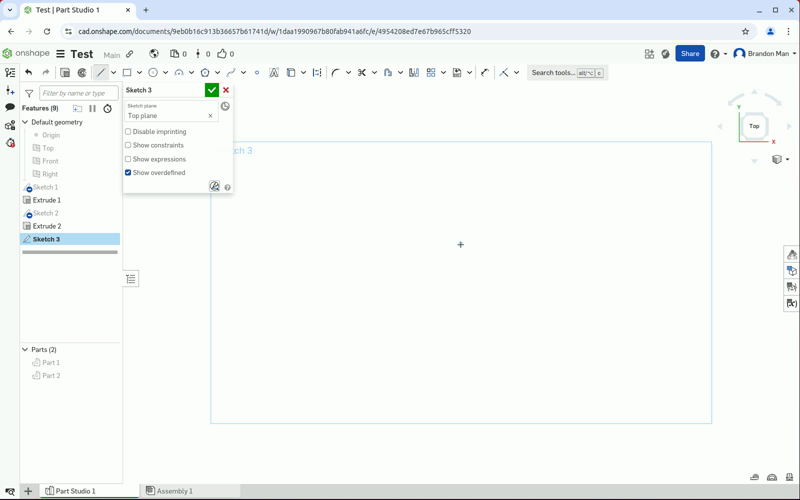
key_down(shift)
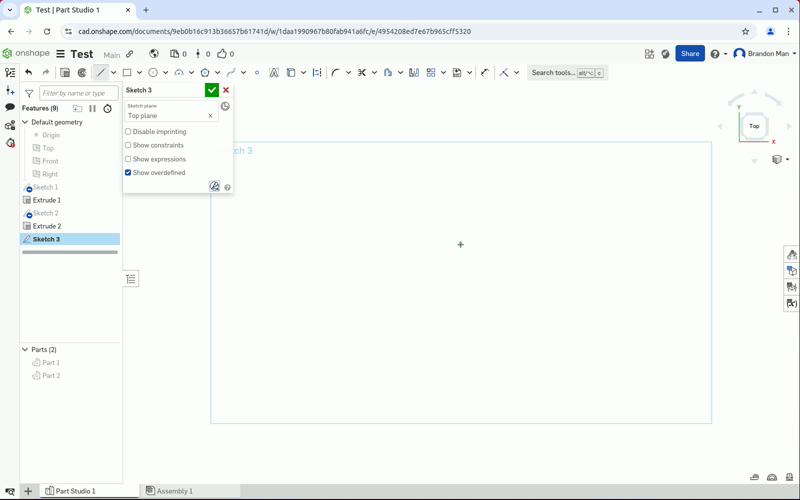
mouse_move(573, 244)
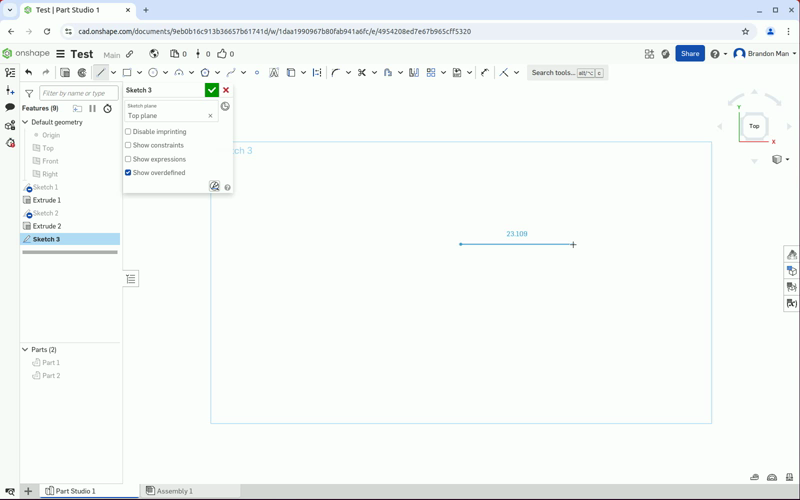
click(573, 244)
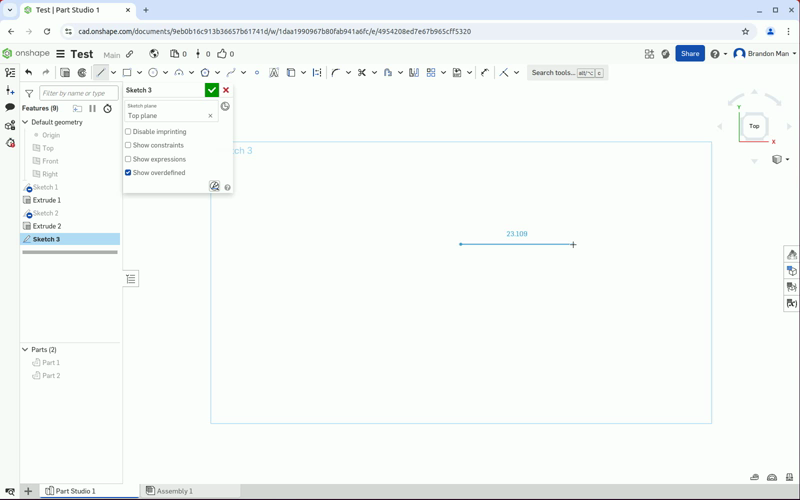
key_up(shift)
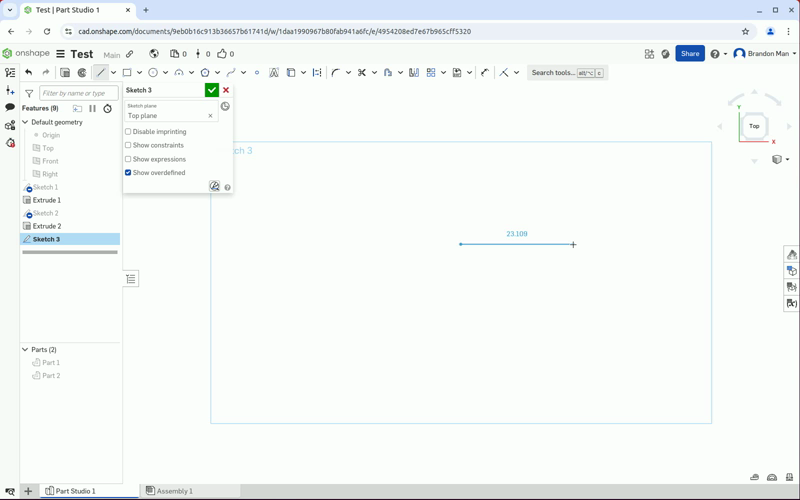
key(esc)
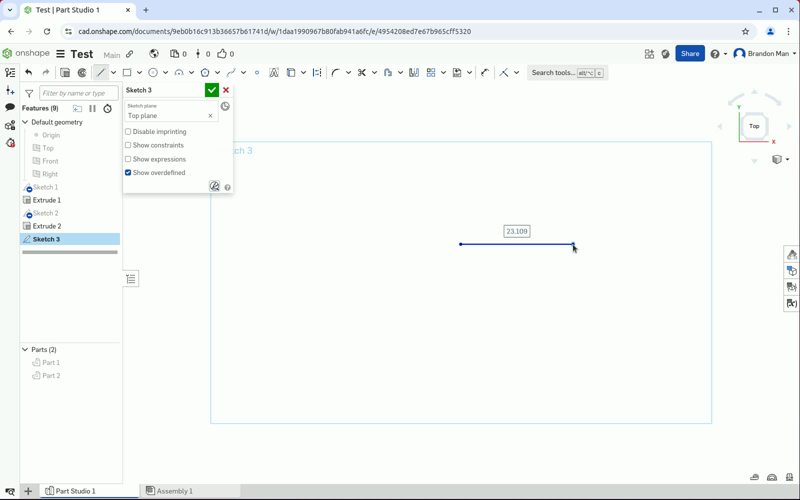
key(a)
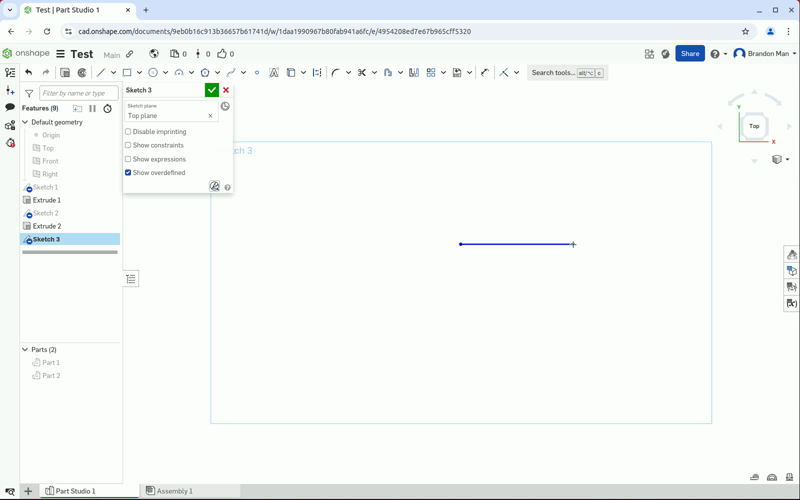
mouse_move(573, 244)
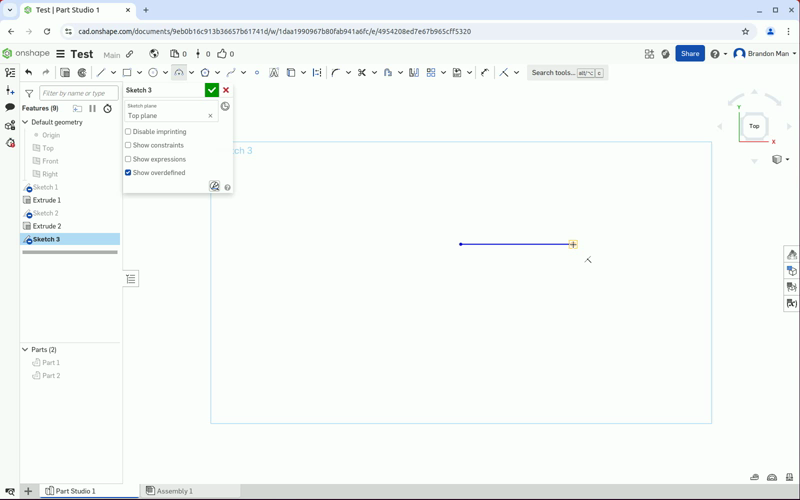
click(573, 244)
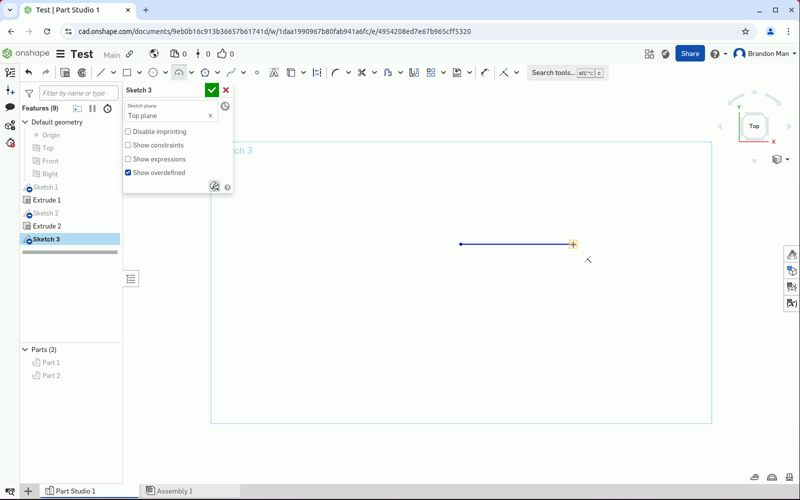
key_down(shift)
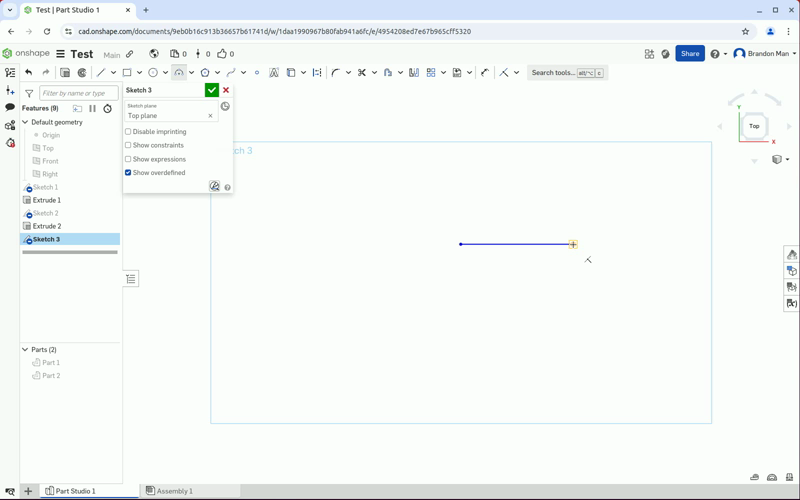
mouse_move(460, 228)
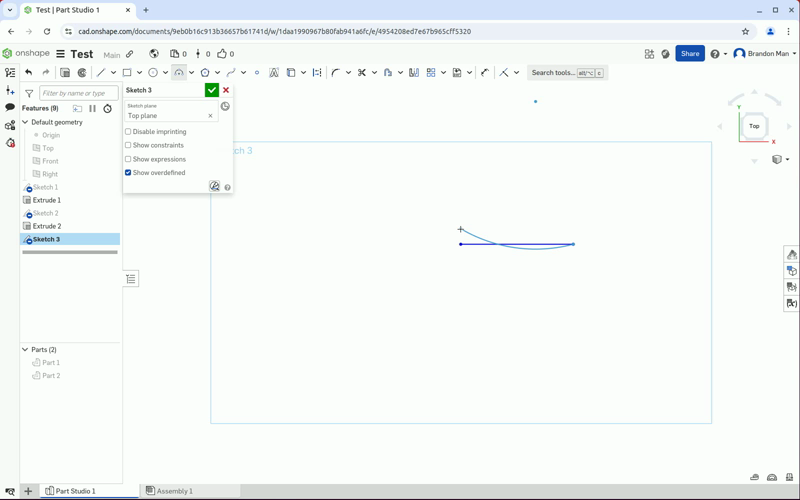
click(460, 228)
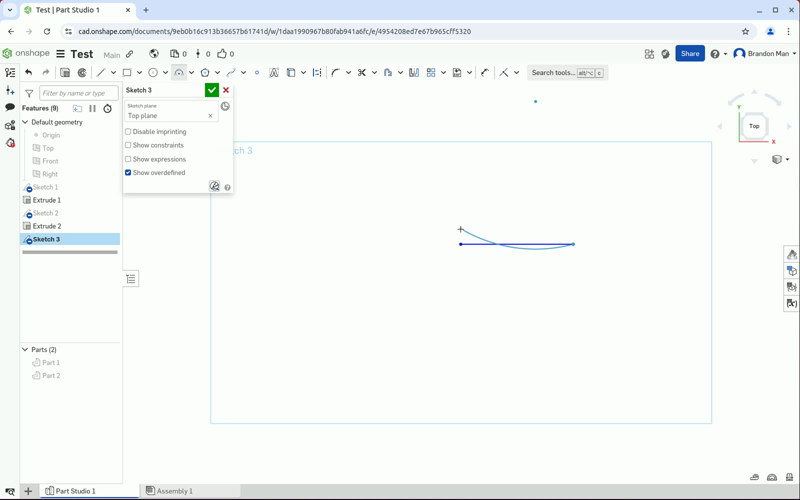
mouse_move(517, 232)
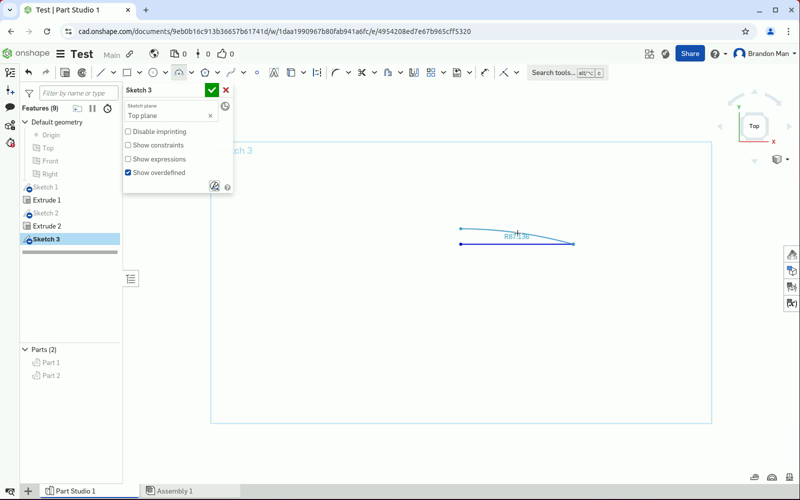
click(517, 232)
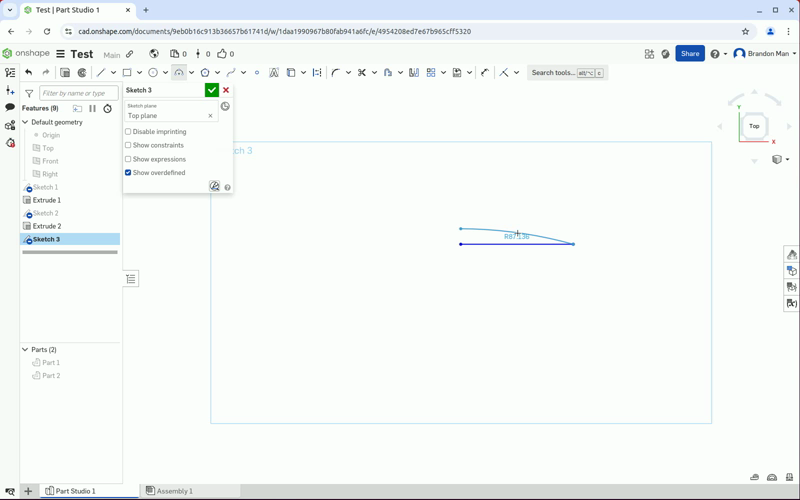
key_up(shift)
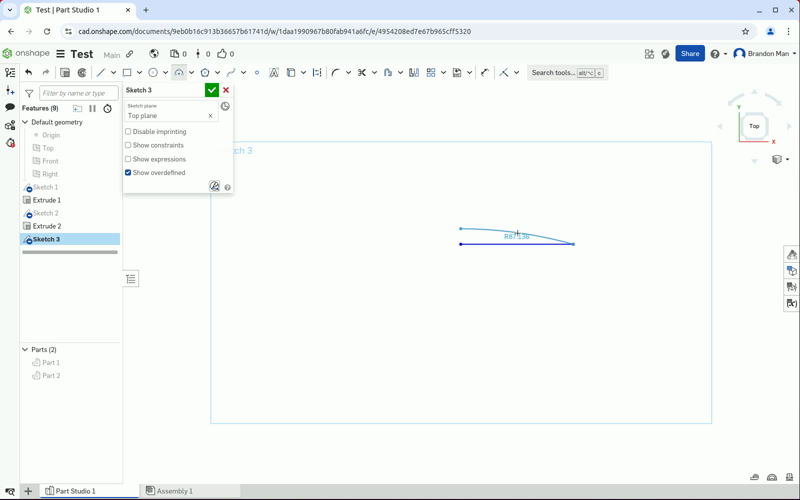
key(esc)
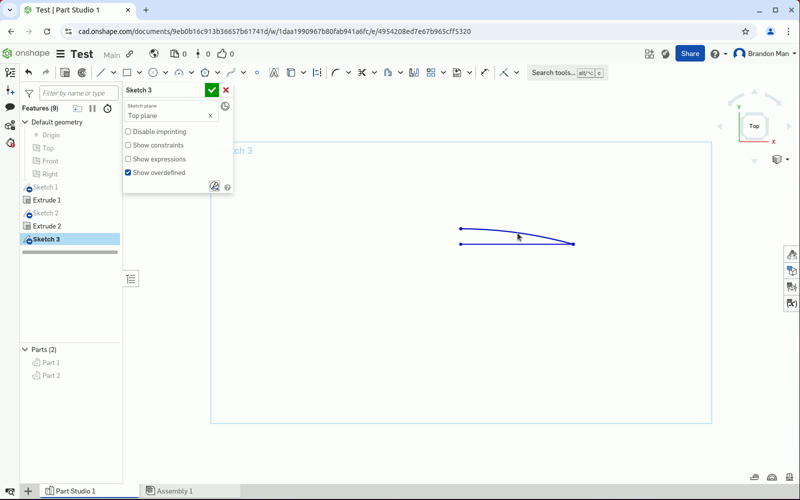
key(l)
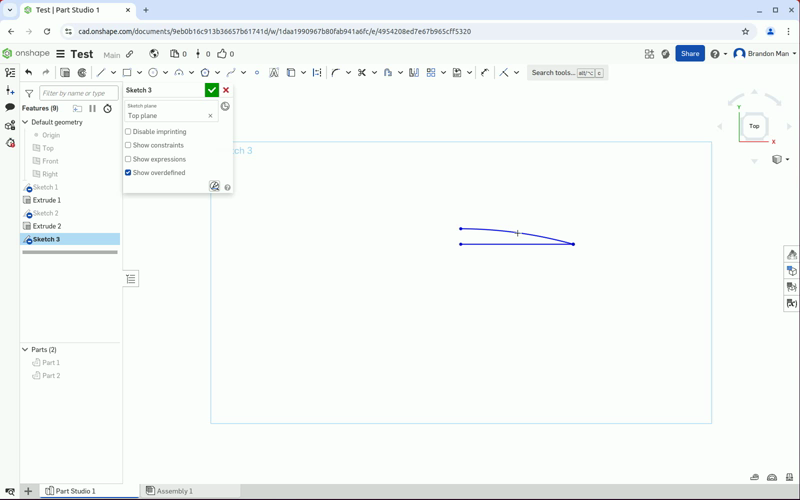
mouse_move(460, 228)
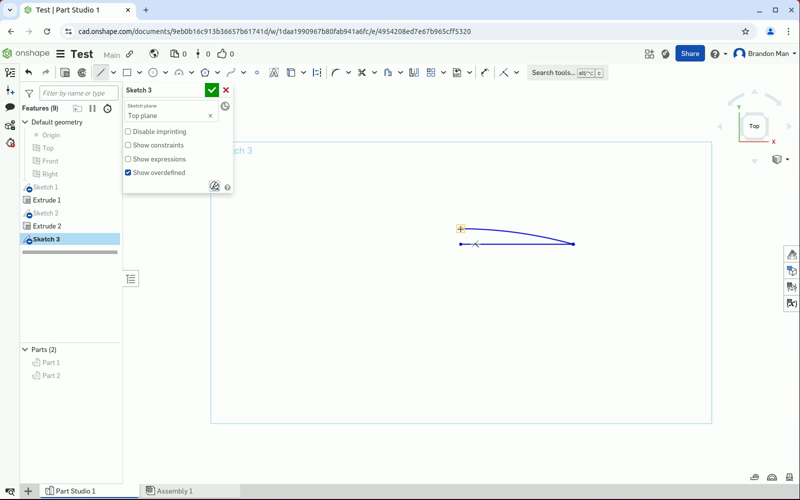
click(460, 228)
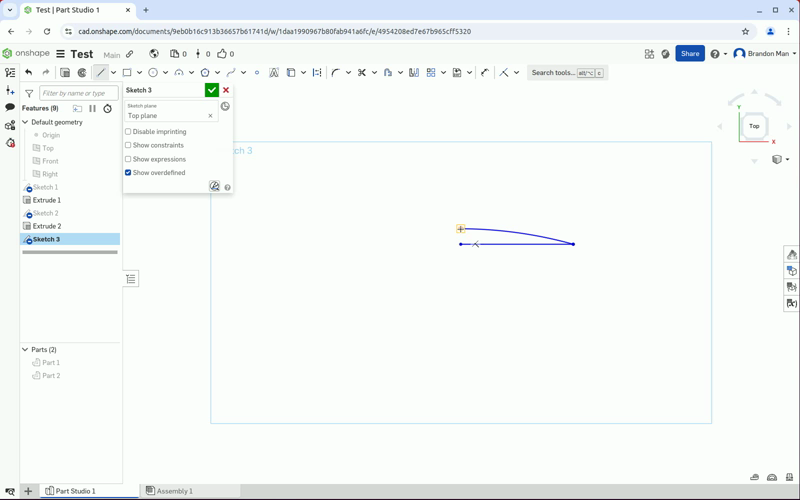
mouse_move(490, 228)
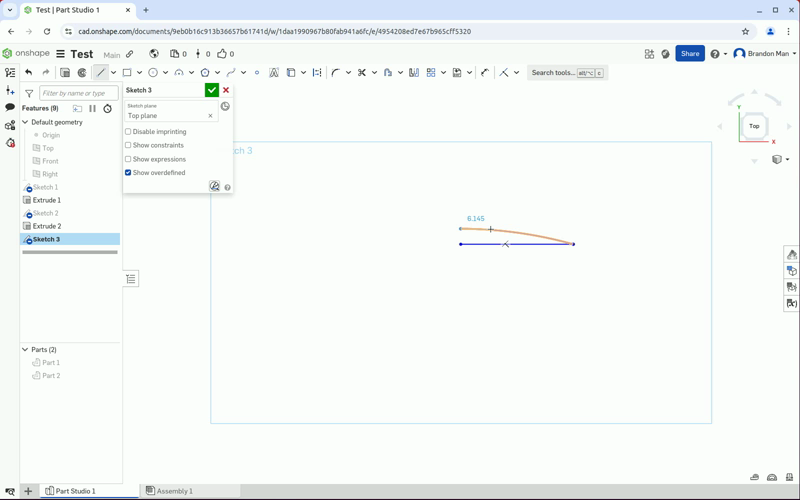
key_down(shift)
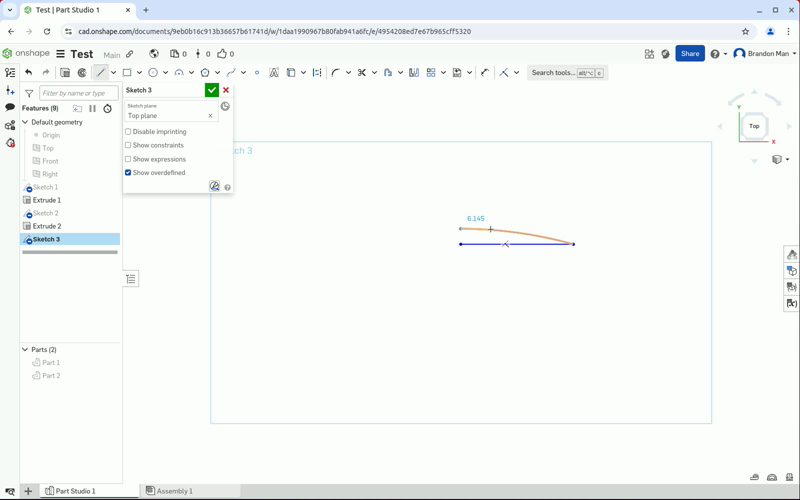
mouse_move(460, 244)
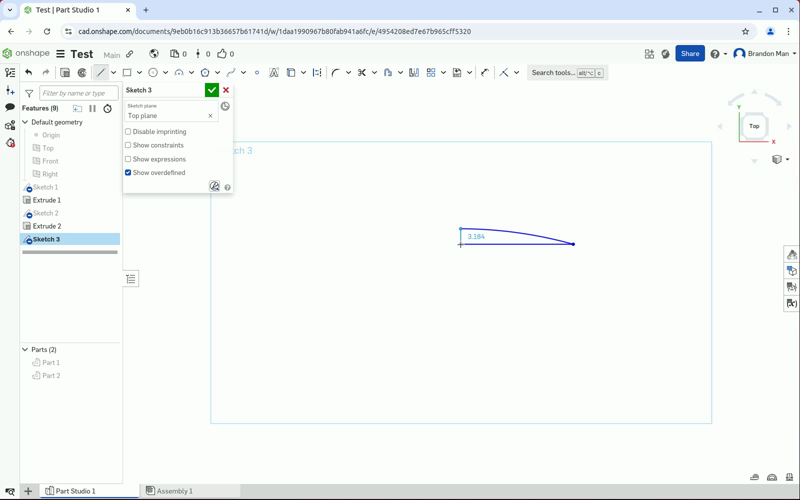
key_up(shift)
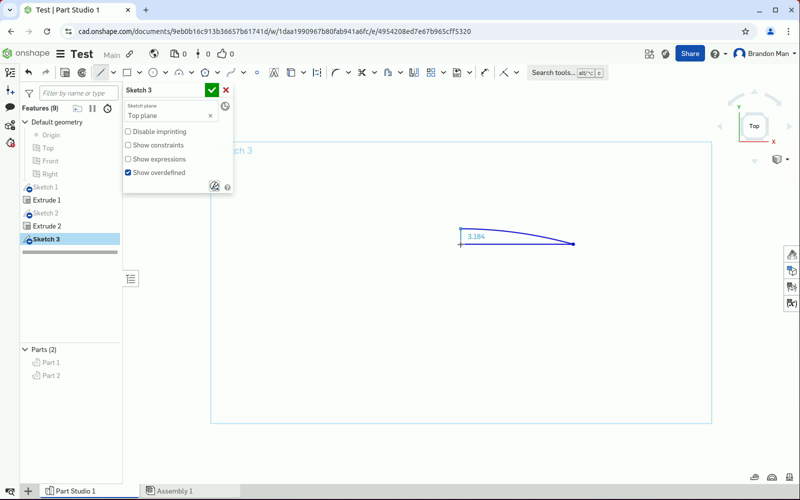
click(460, 244)
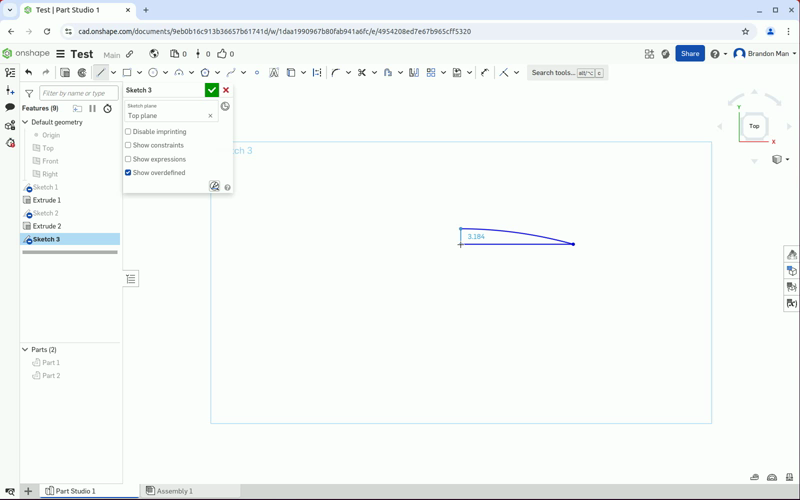
key(esc)
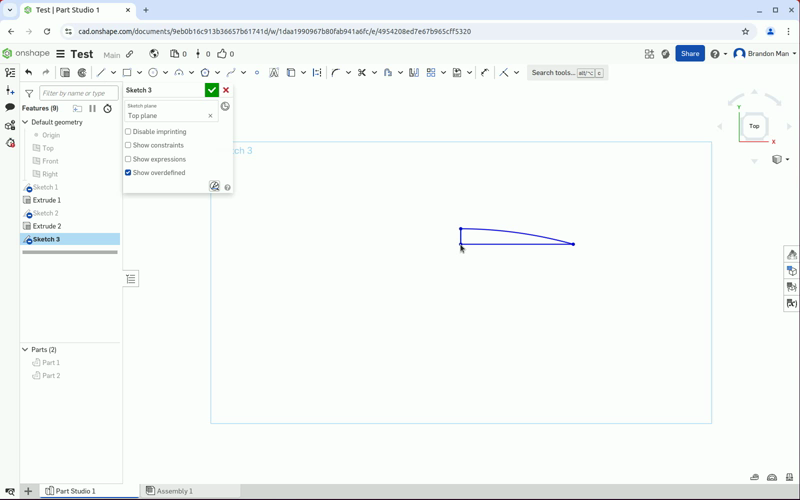
mouse_move(500, 243)
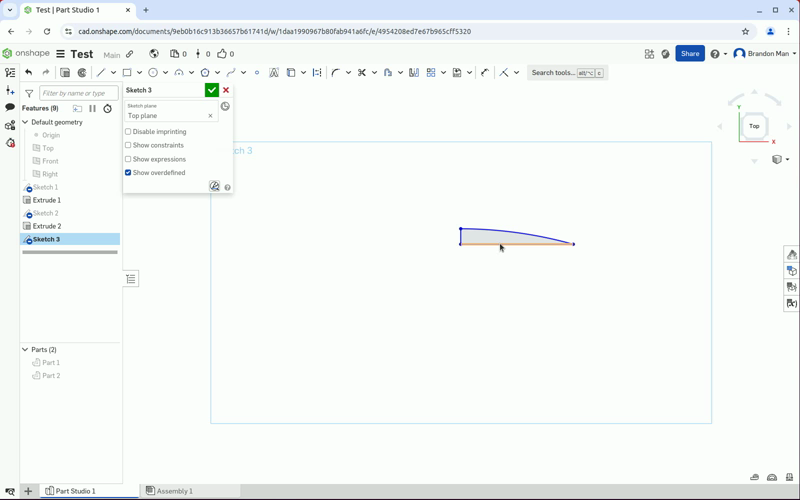
scroll(6)
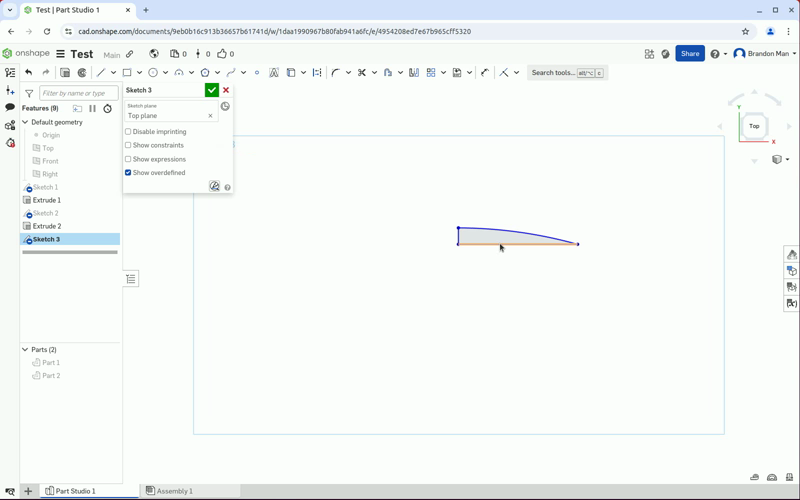
scroll(6)
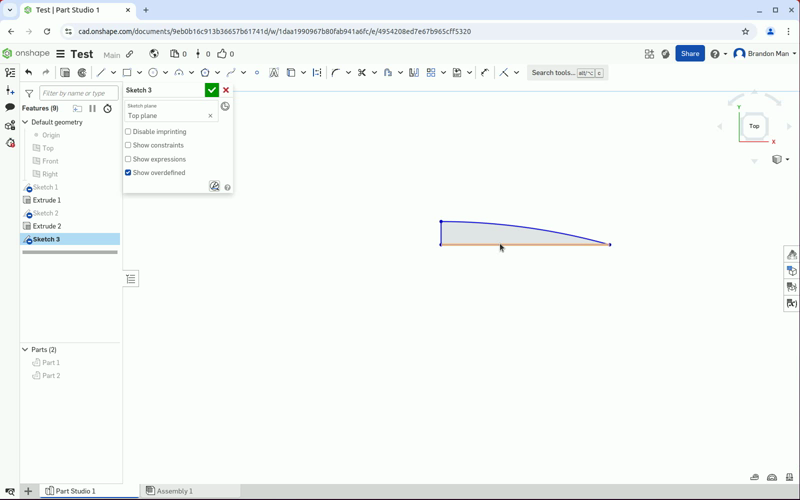
scroll(6)
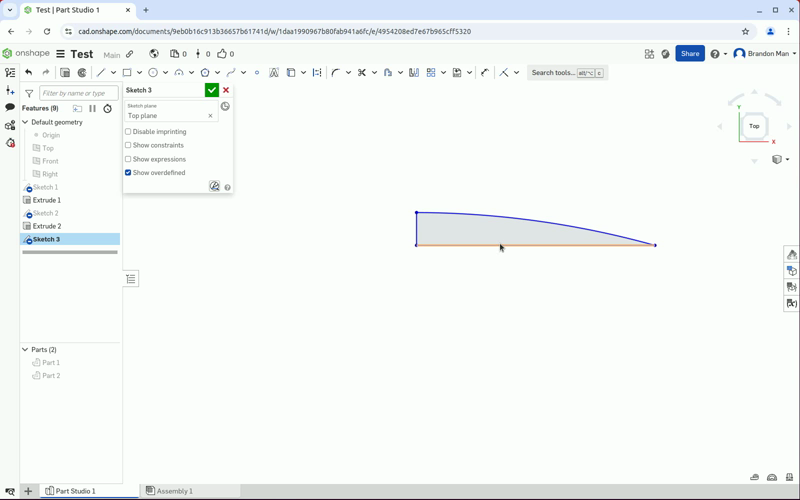
scroll(6)
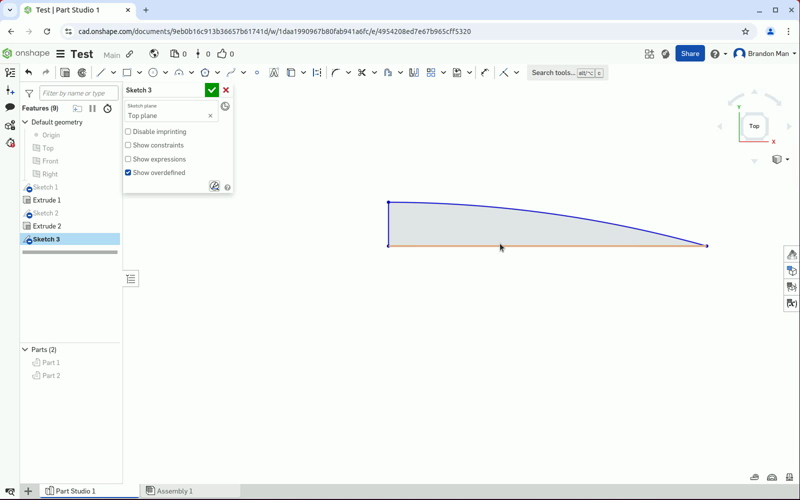
scroll(6)
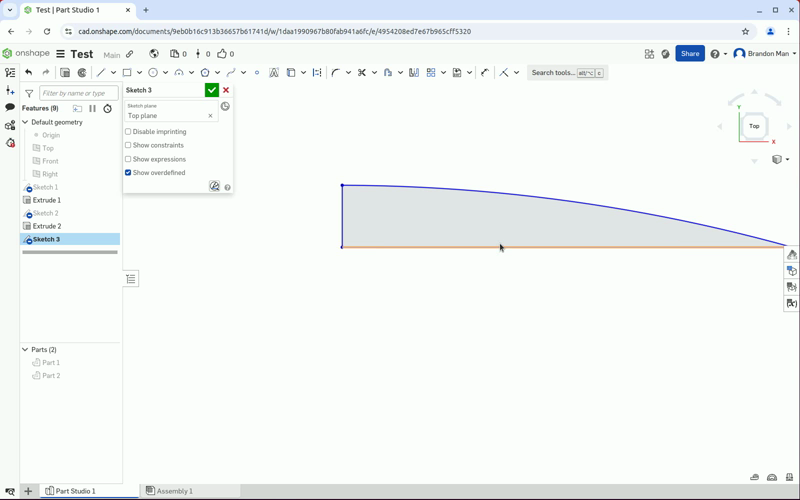
scroll(6)
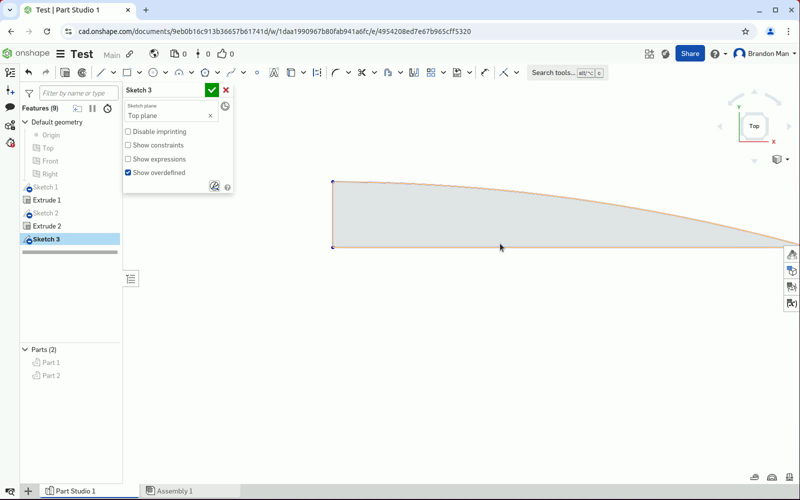
scroll(6)
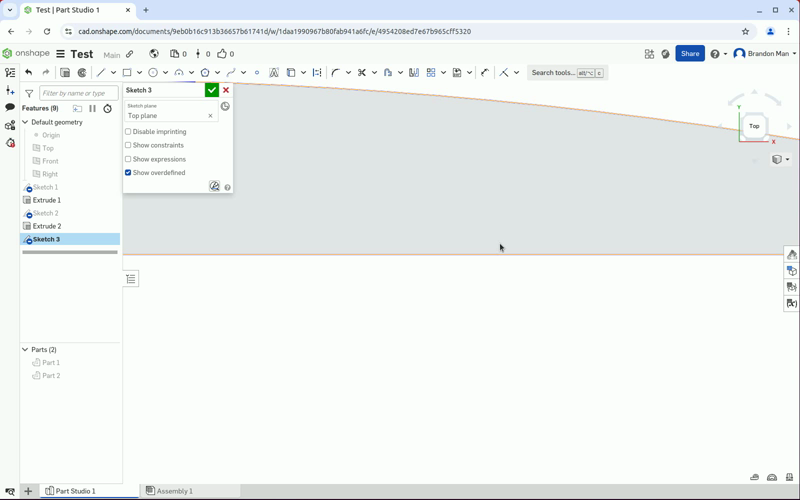
click(500, 243)
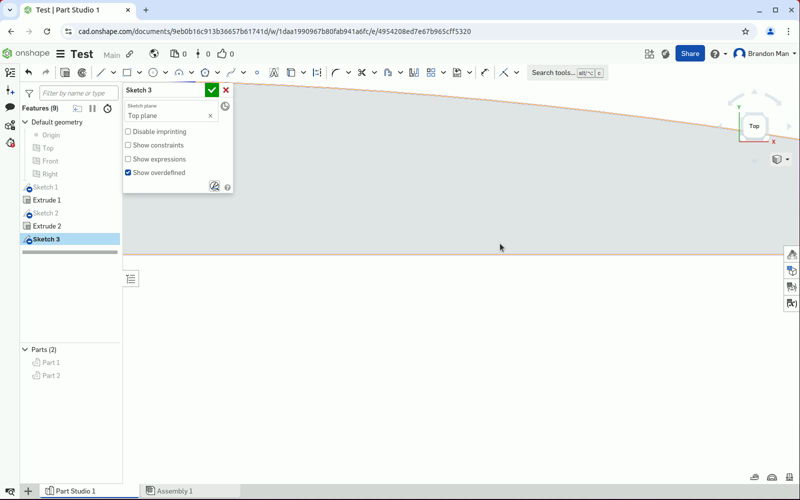
scroll(-6)
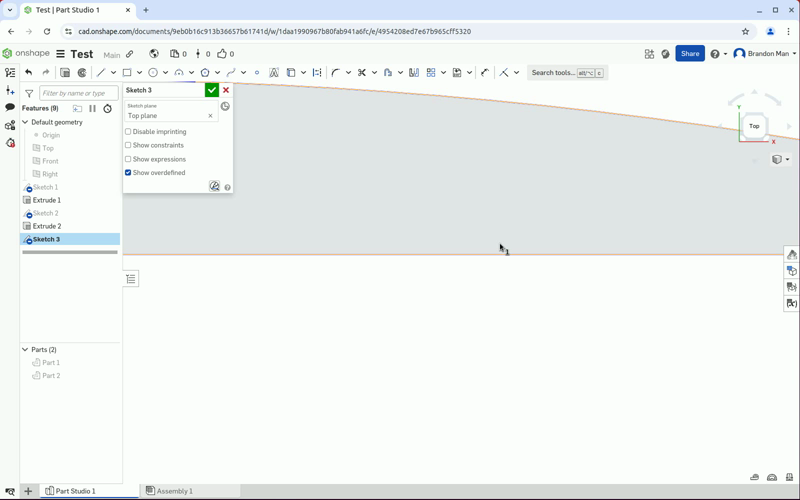
scroll(-6)
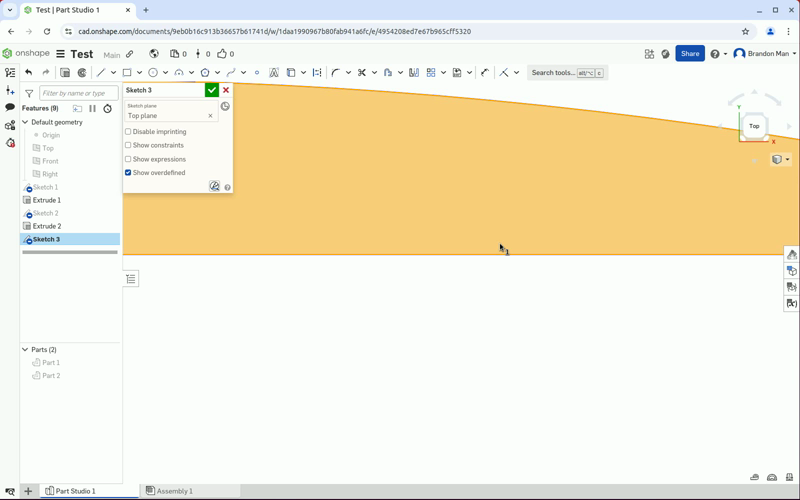
scroll(-6)
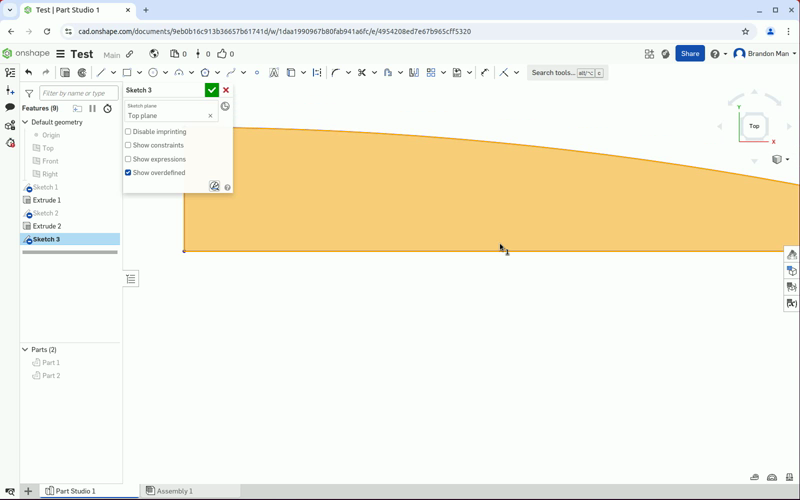
scroll(-6)
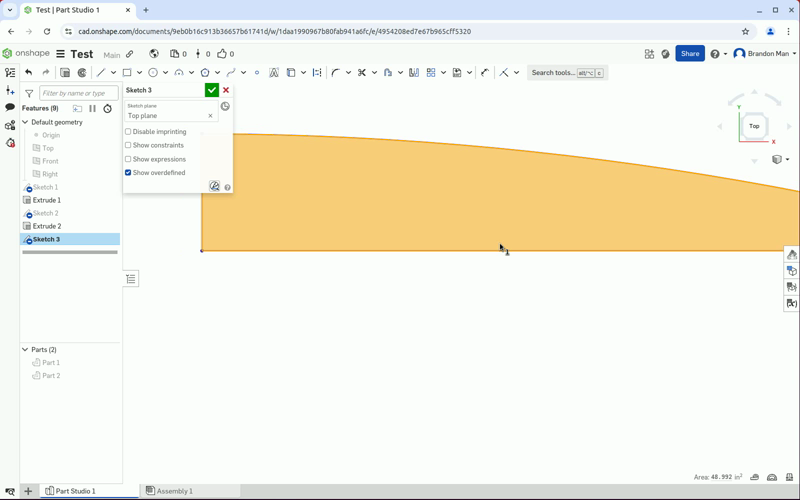
scroll(-6)
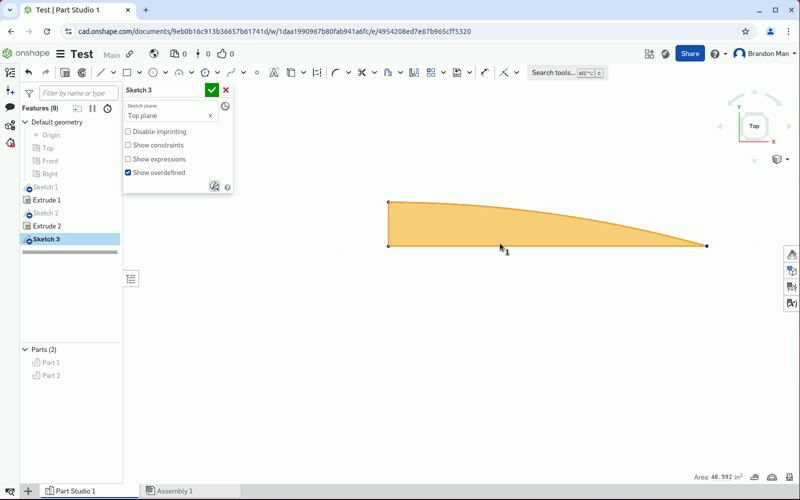
scroll(-6)
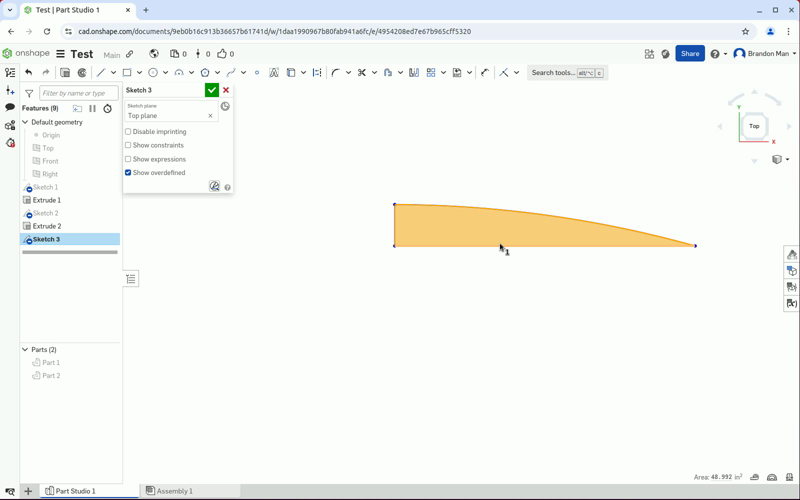
scroll(-6)
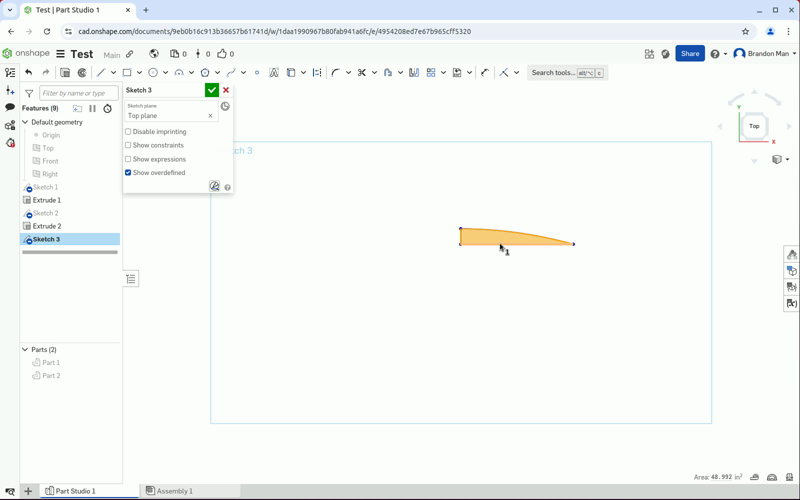
mouse_move(73, 352)
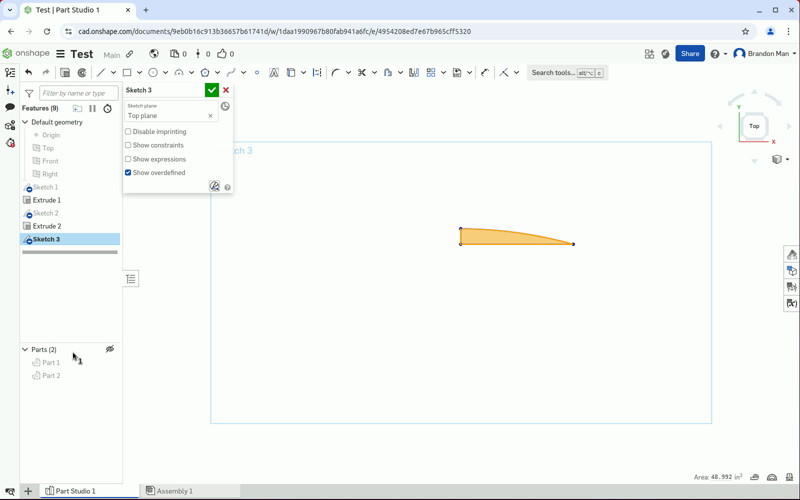
key(shift+y)
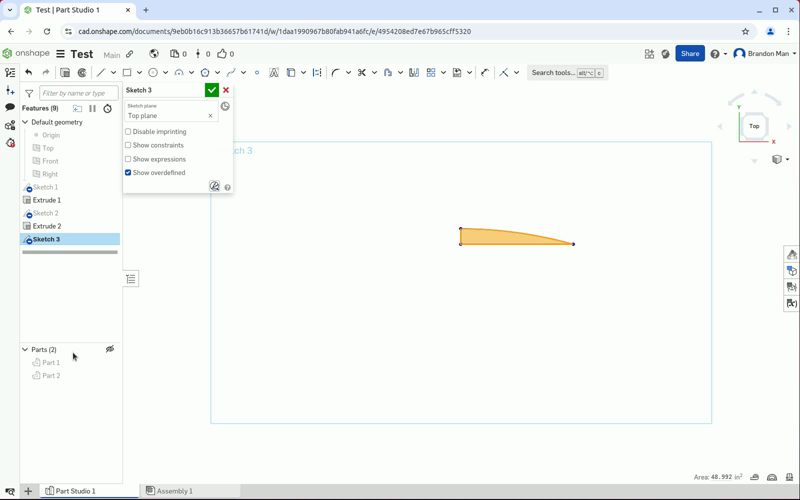
key(shift+e)
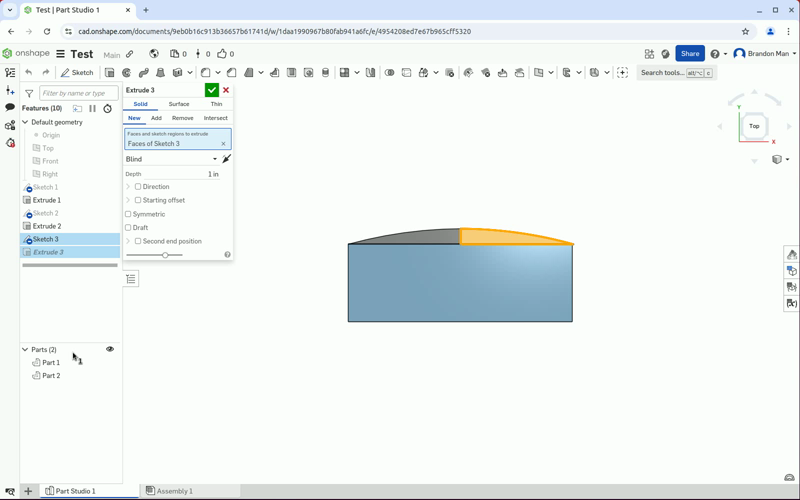
mouse_move(143, 106)
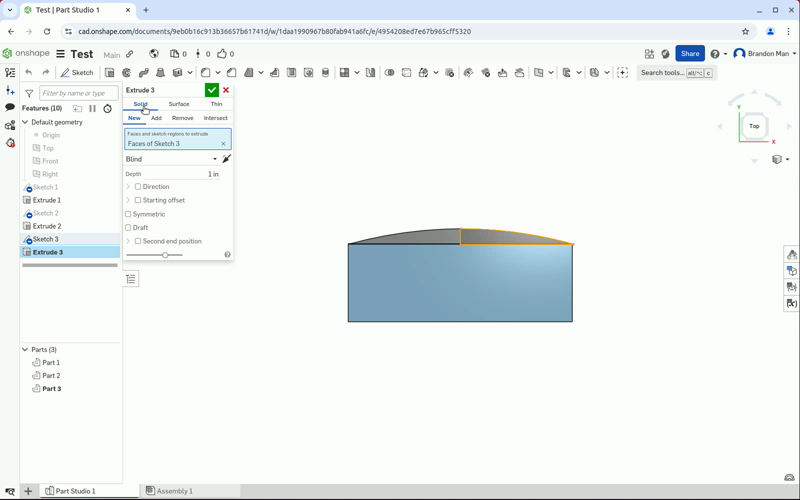
click(143, 106)
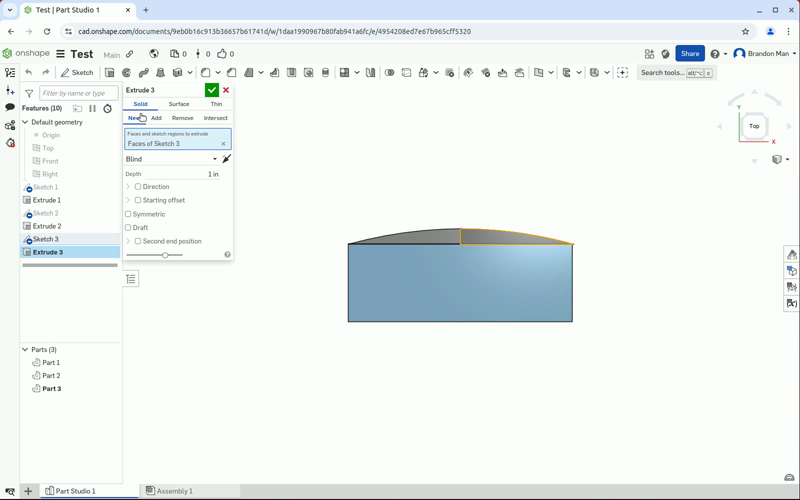
mouse_move(137, 120)
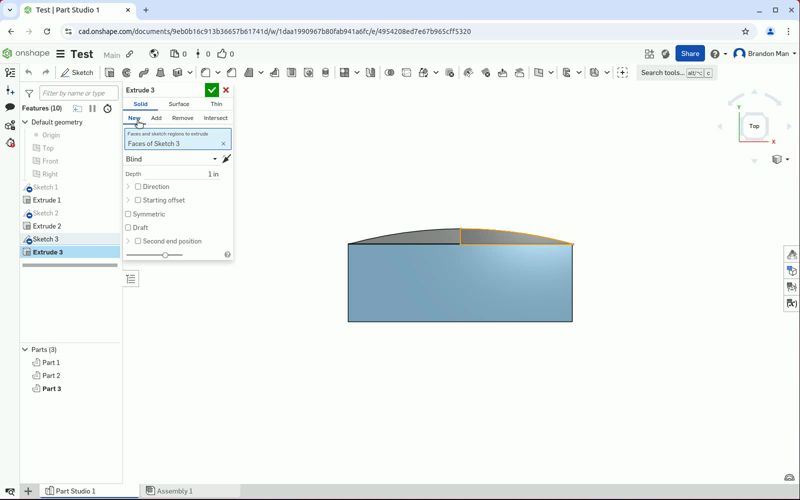
click(137, 120)
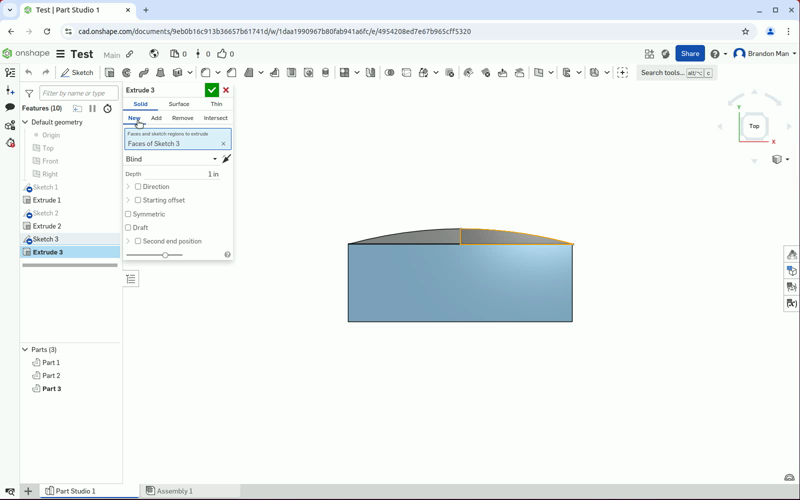
key(tab, 4)
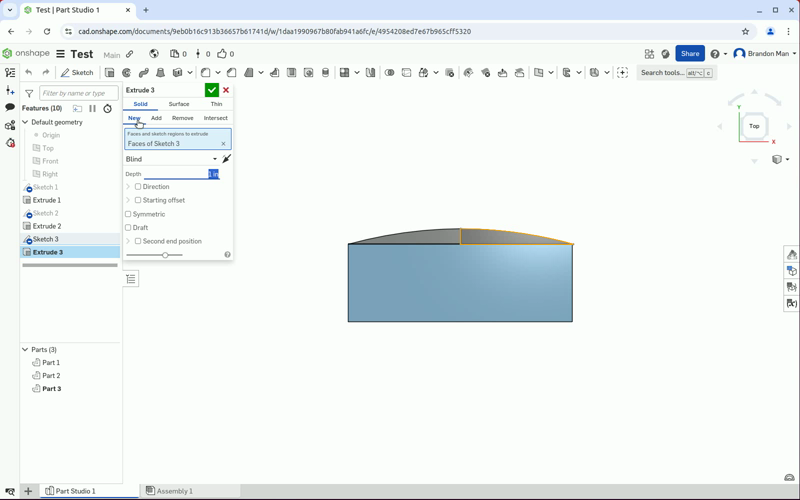
text(0.722)
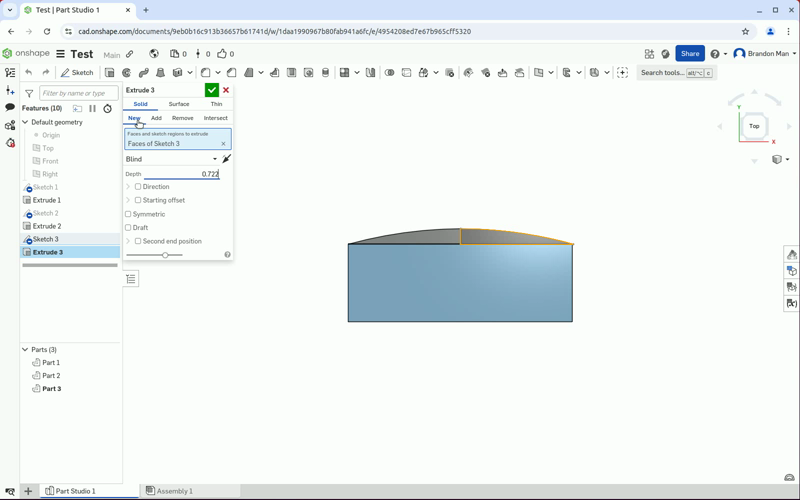
key(enter)
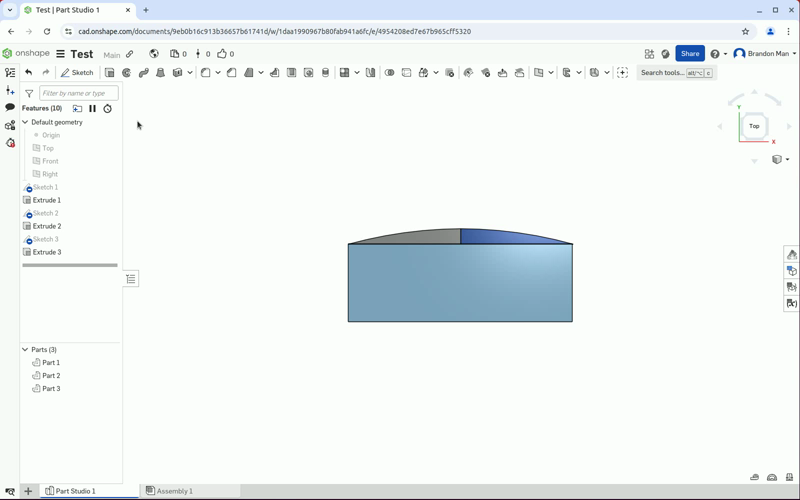
key(shift+h)
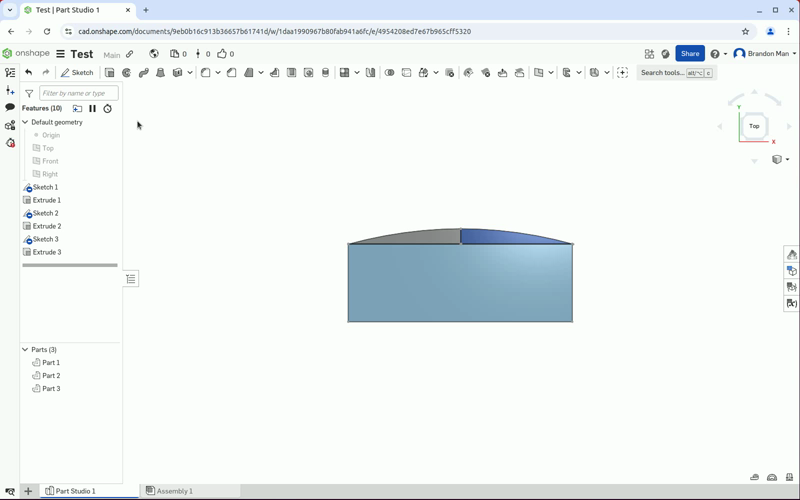
key(shift+h)
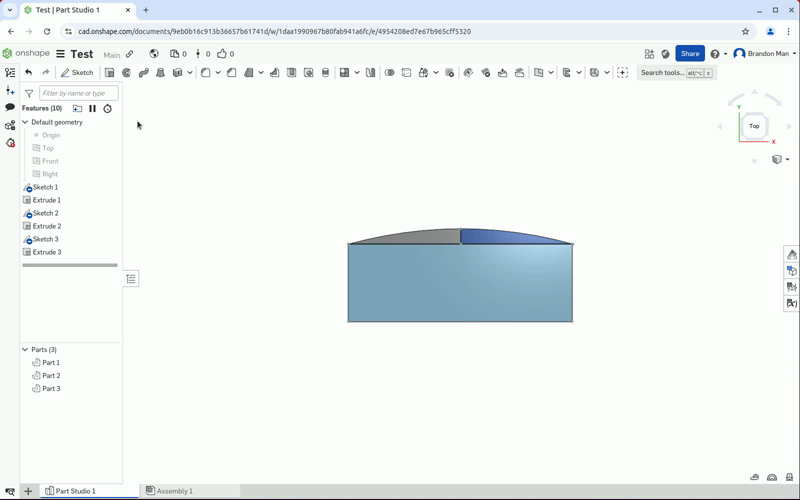
key(shift+7)
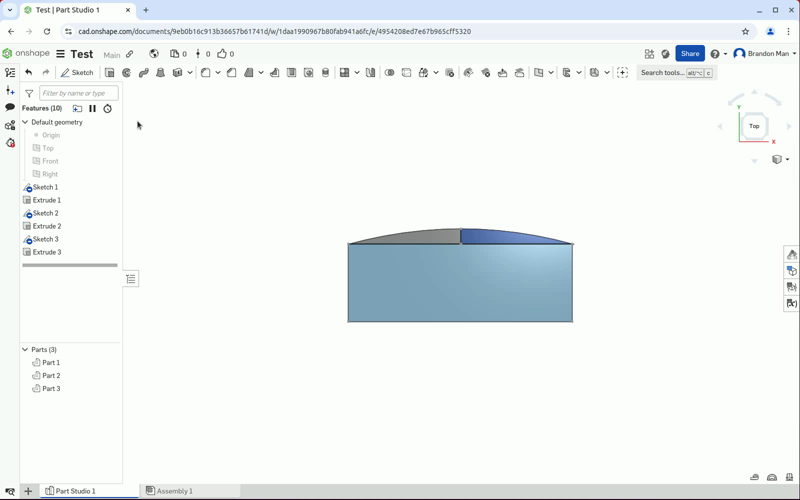
key(up, 3)
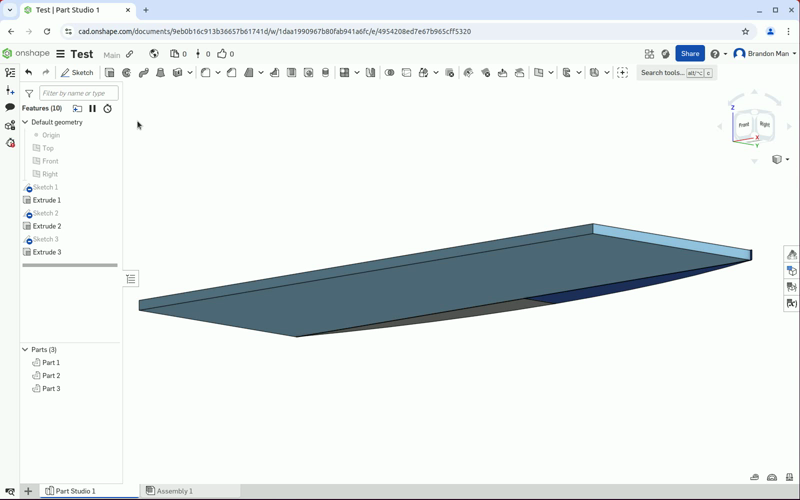
key(left, 3)
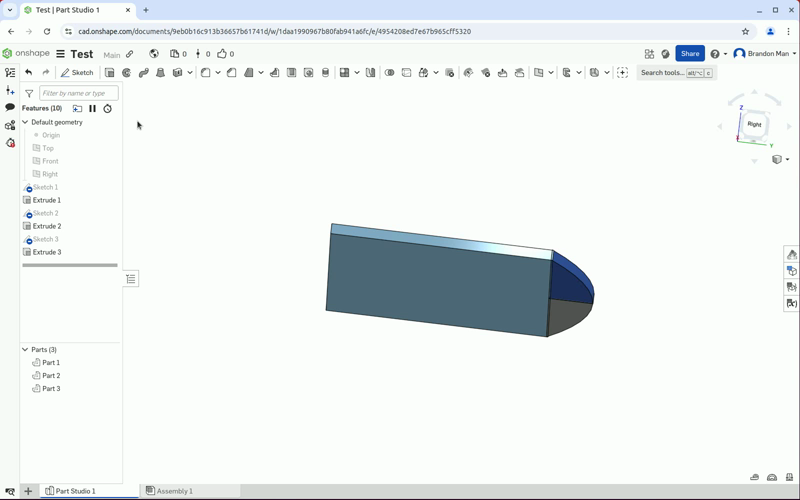
key(right, 3)
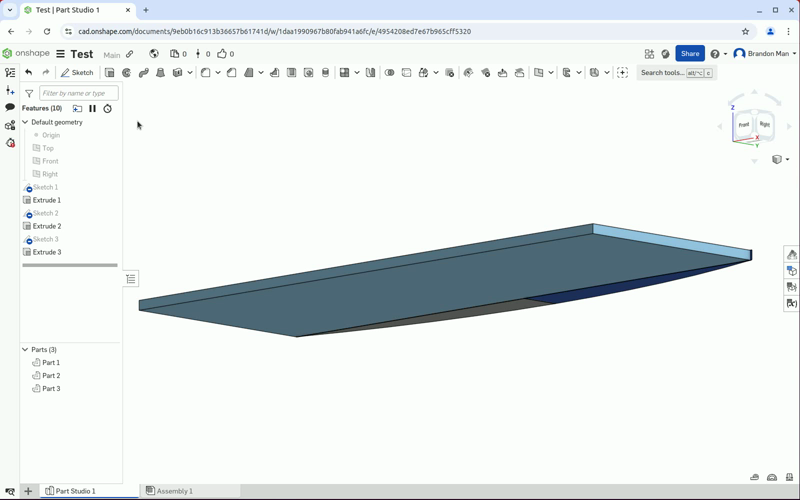
key(down, 3)
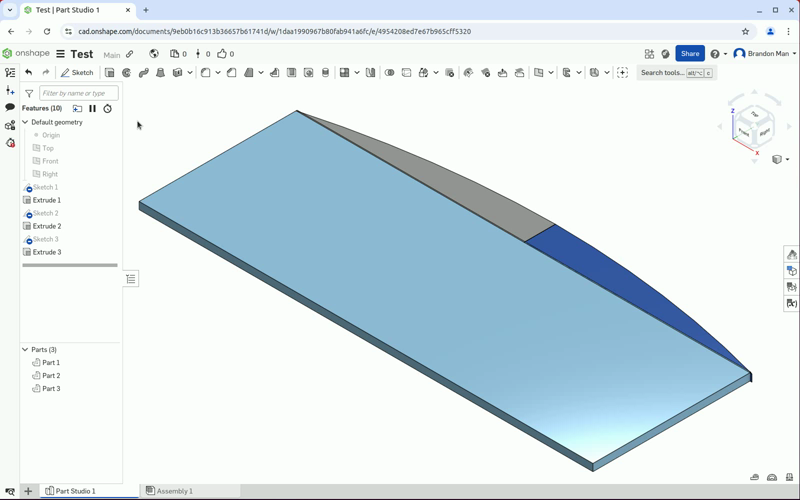
mouse_move(73, 189)
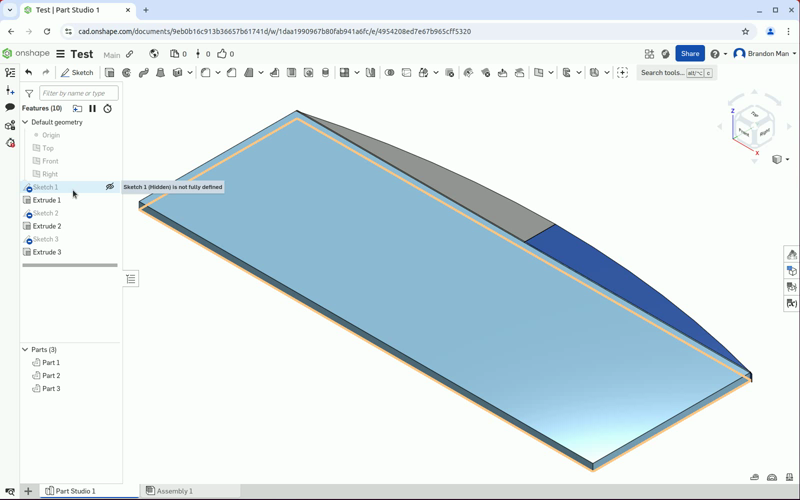
click(73, 189)